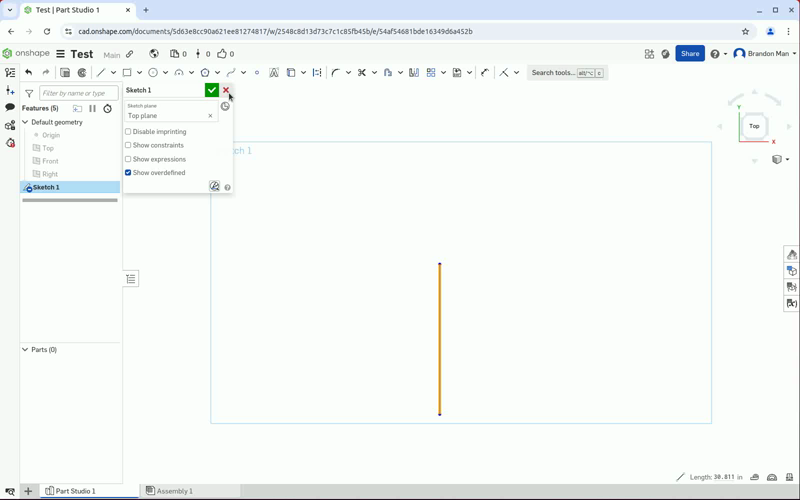
key(shift+h)
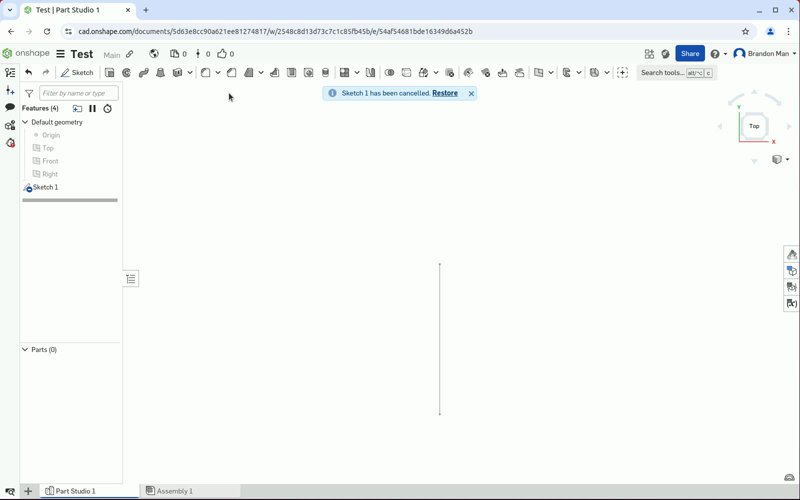
mouse_move(73, 352)
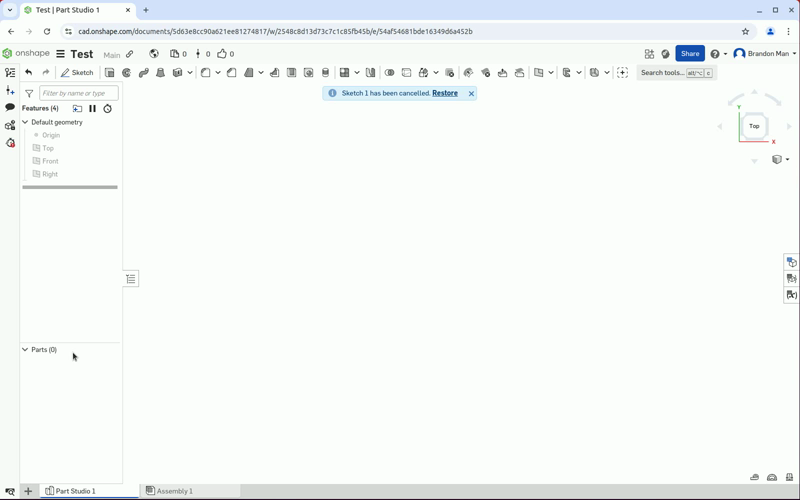
key(y)
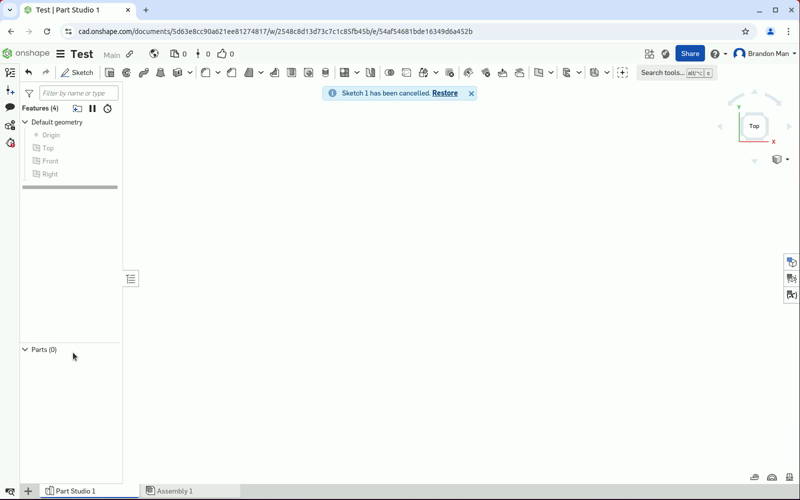
key(shift+p)
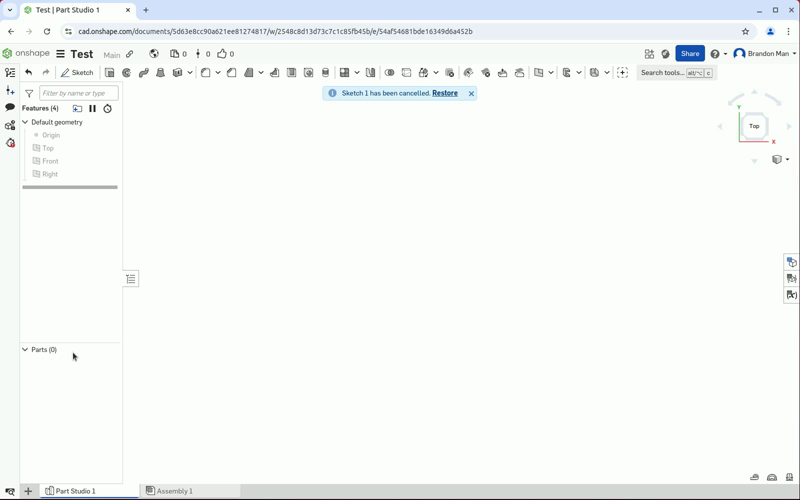
key(space)
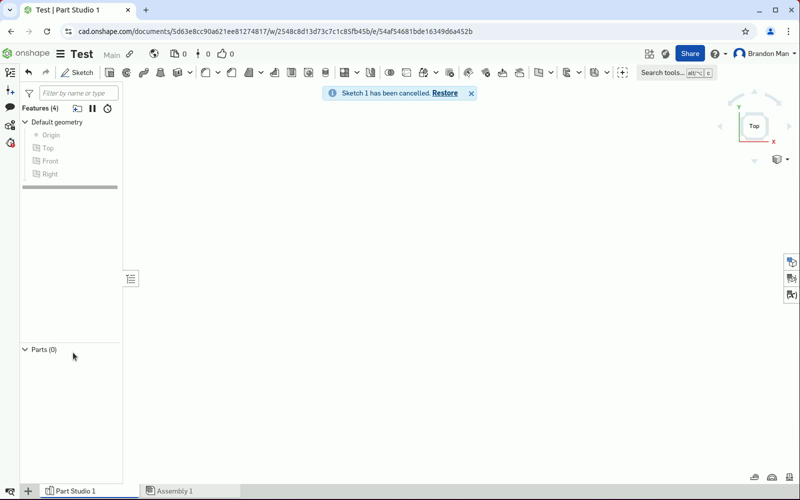
key_down(shift)
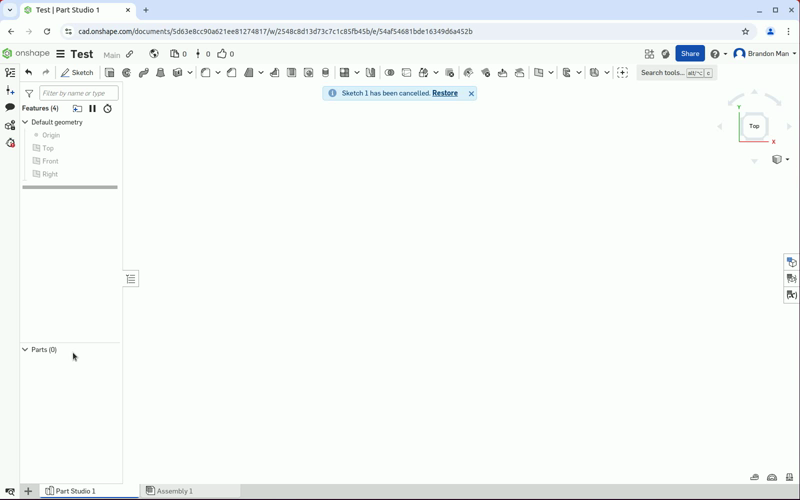
key(up)
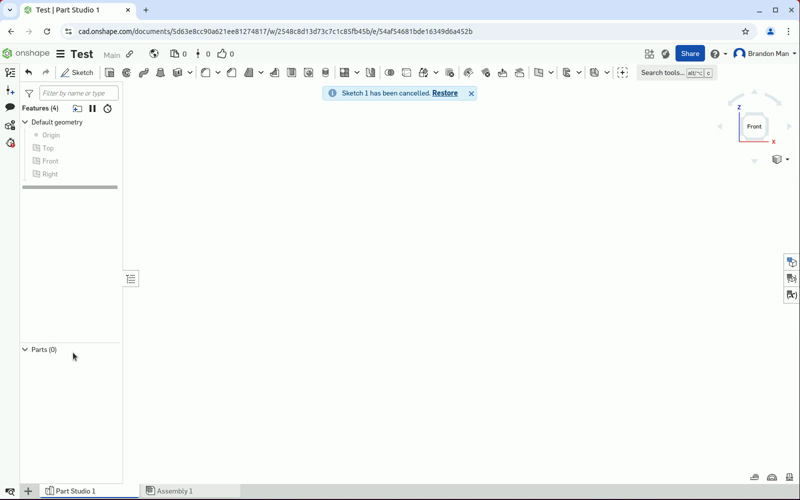
key_up(shift)
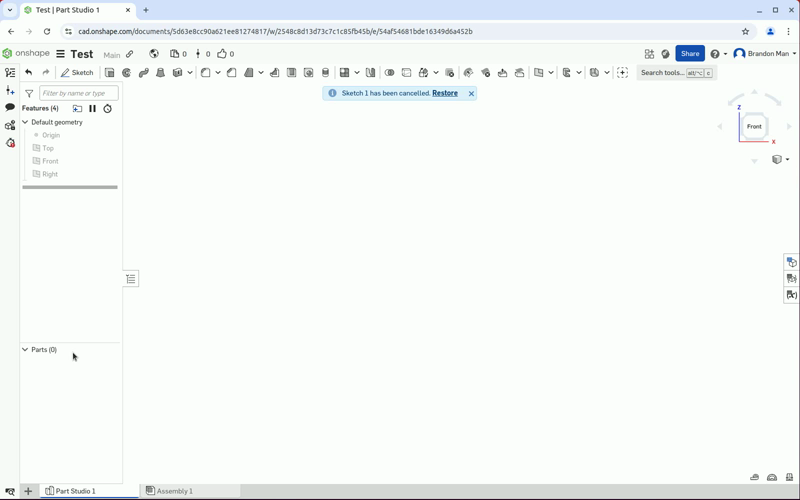
mouse_move(73, 352)
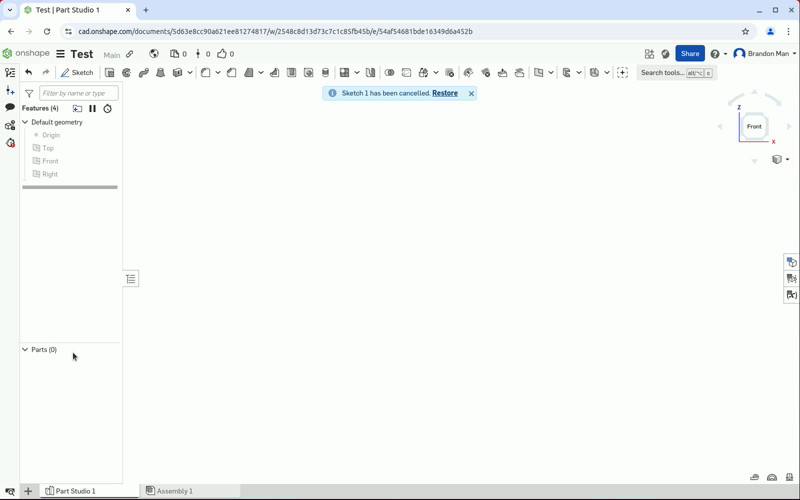
key(shift+y)
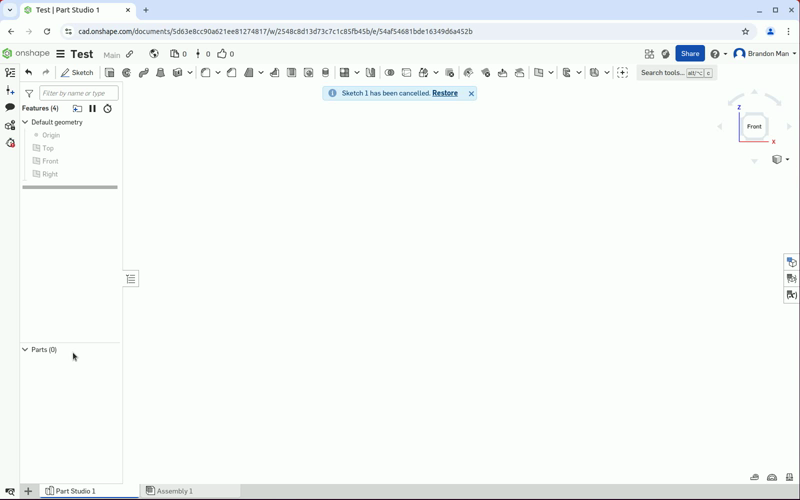
key(shift+s)
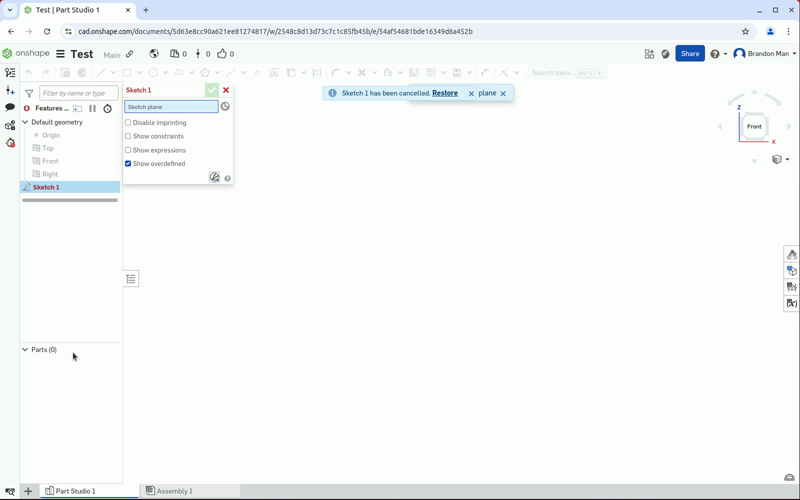
mouse_move(73, 163)
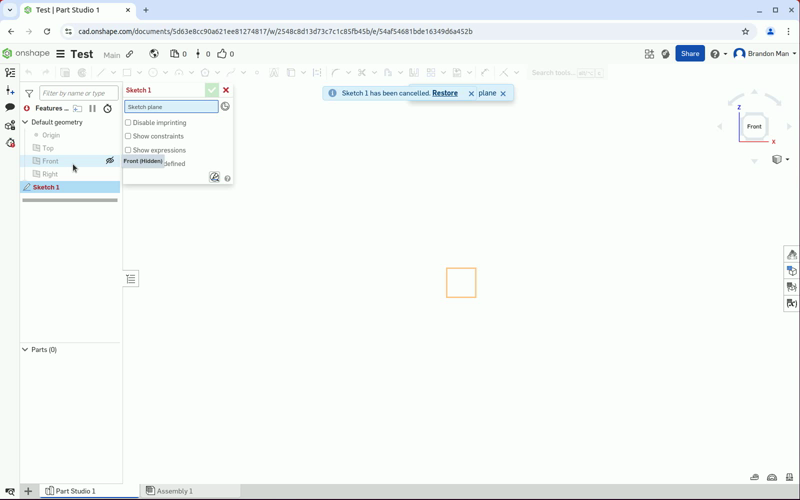
click(73, 163)
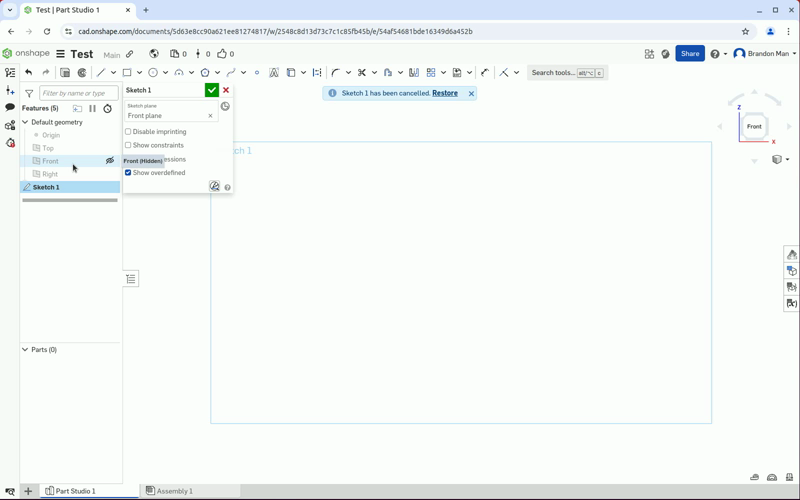
mouse_move(73, 352)
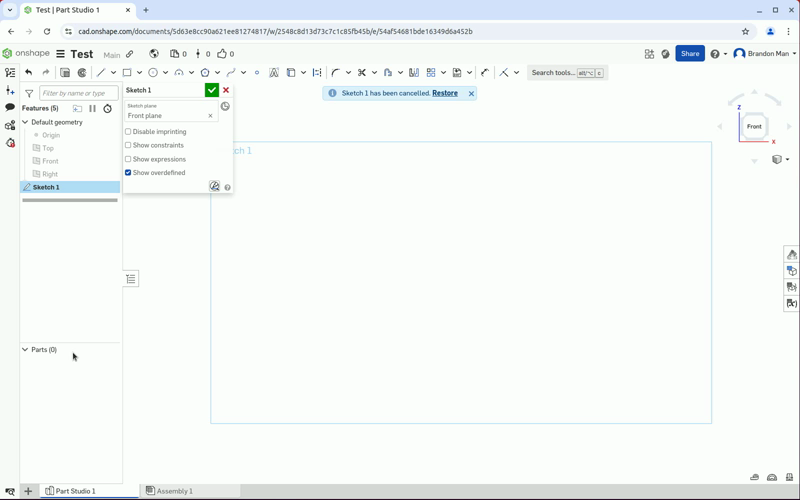
key(y)
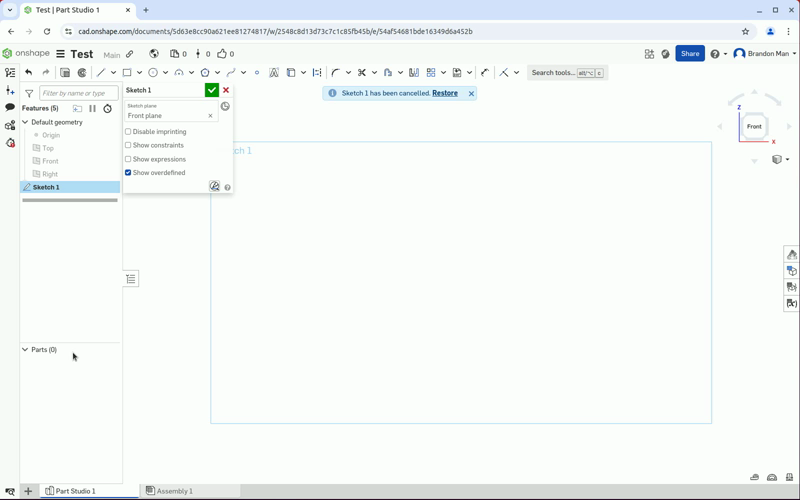
key(c)
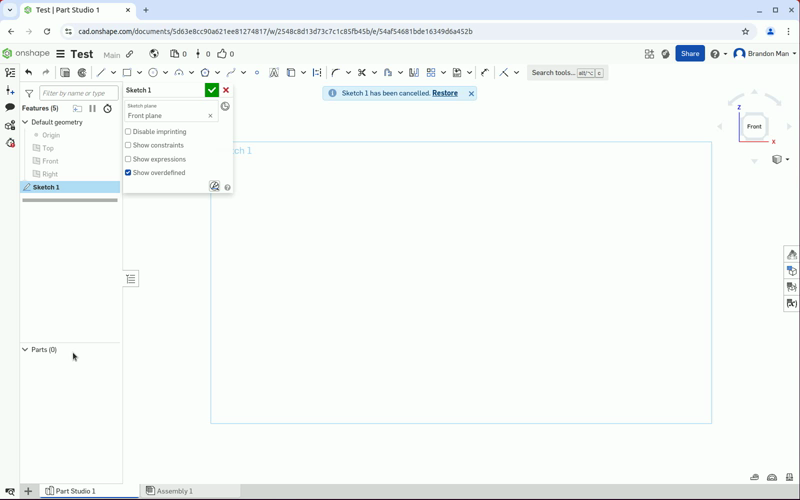
key_down(shift)
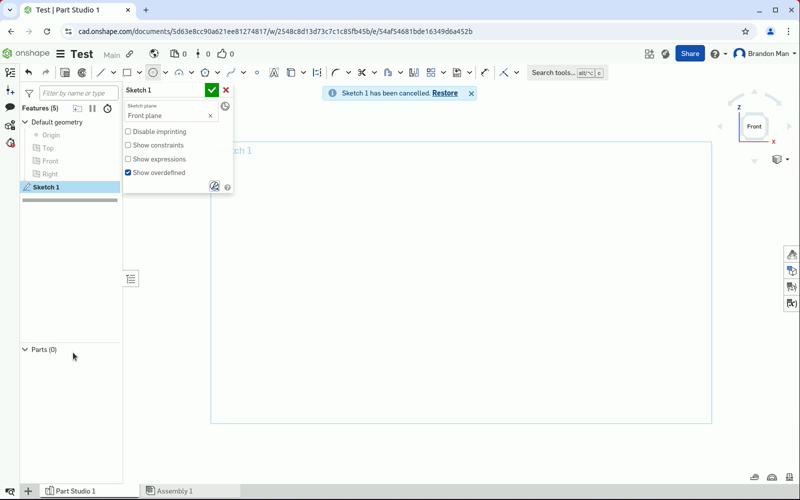
mouse_move(517, 240)
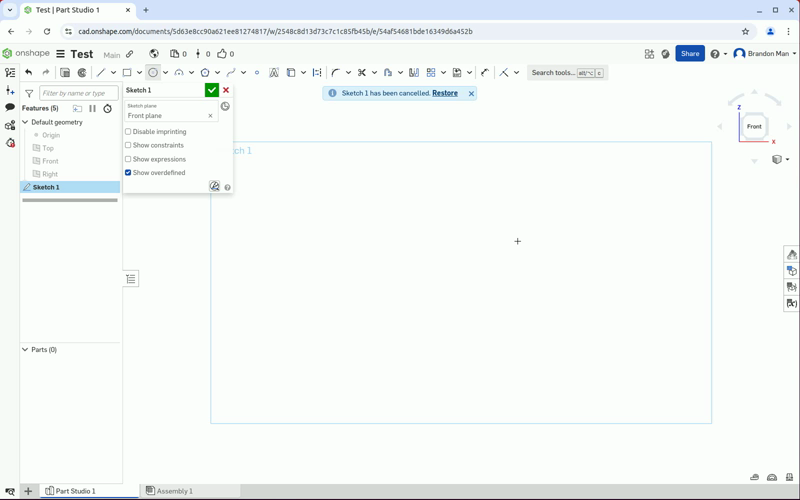
click(517, 240)
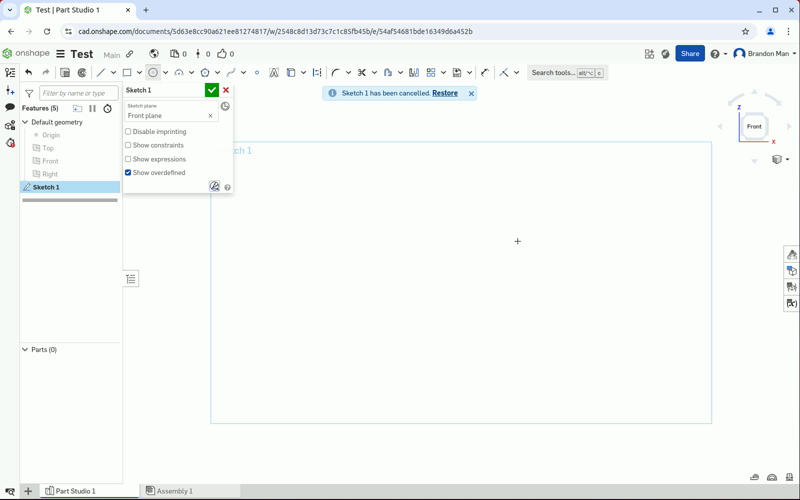
key_up(shift)
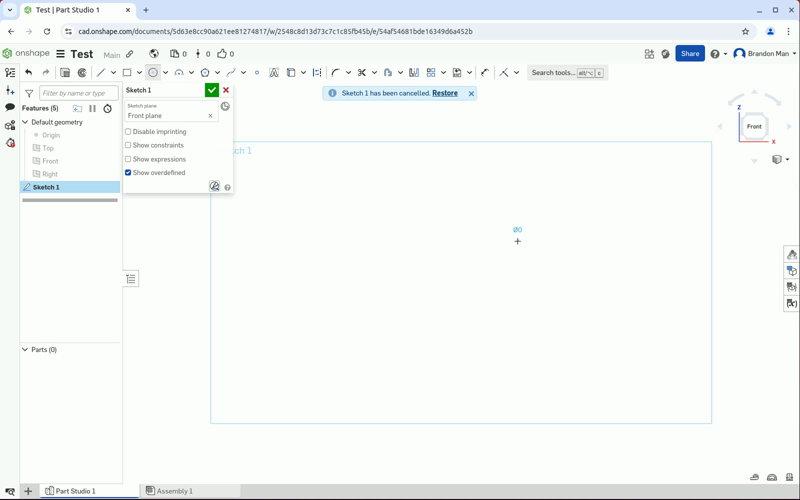
mouse_move(559, 240)
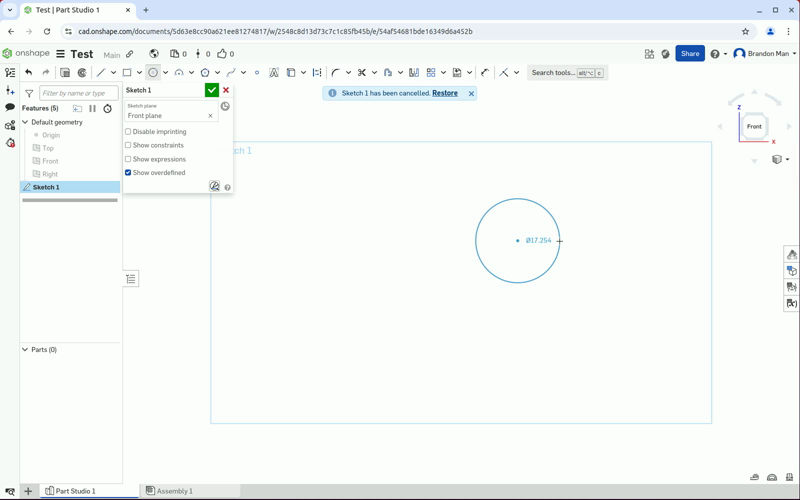
click(559, 240)
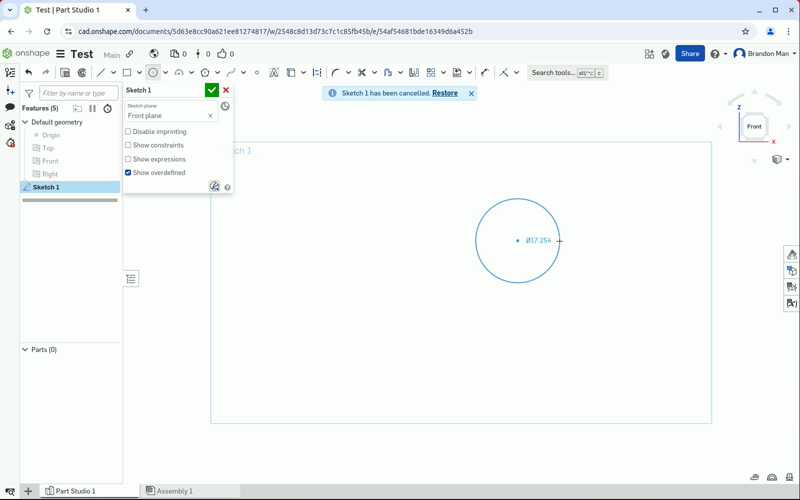
key(esc)
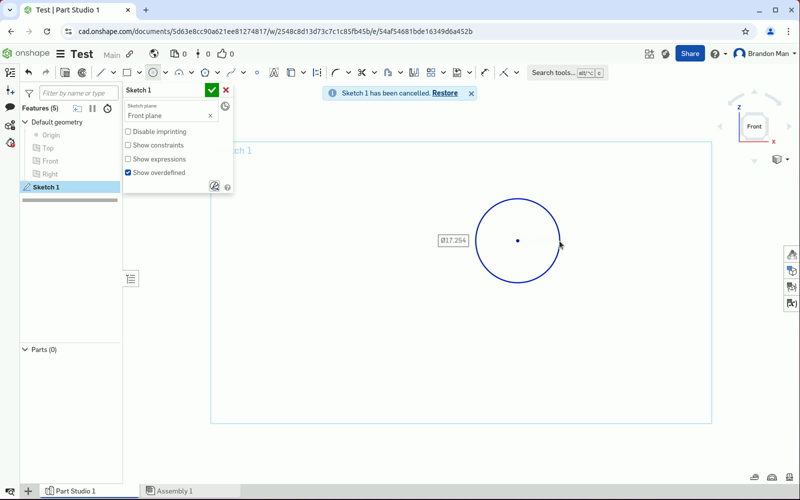
key(c)
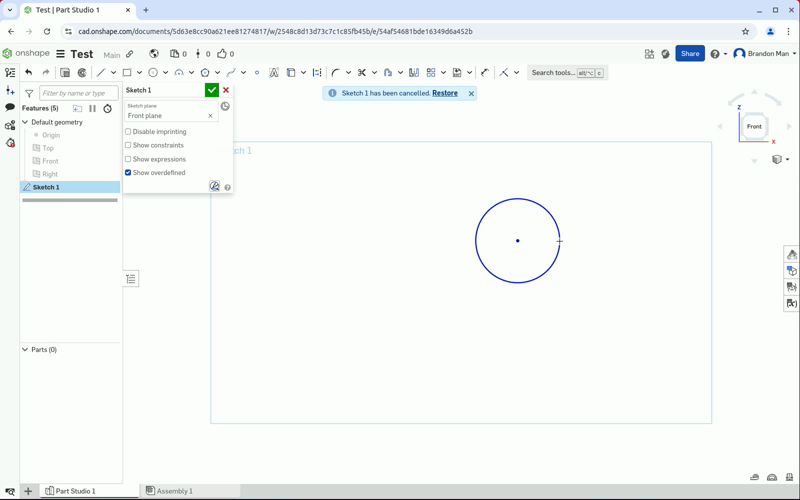
key_down(shift)
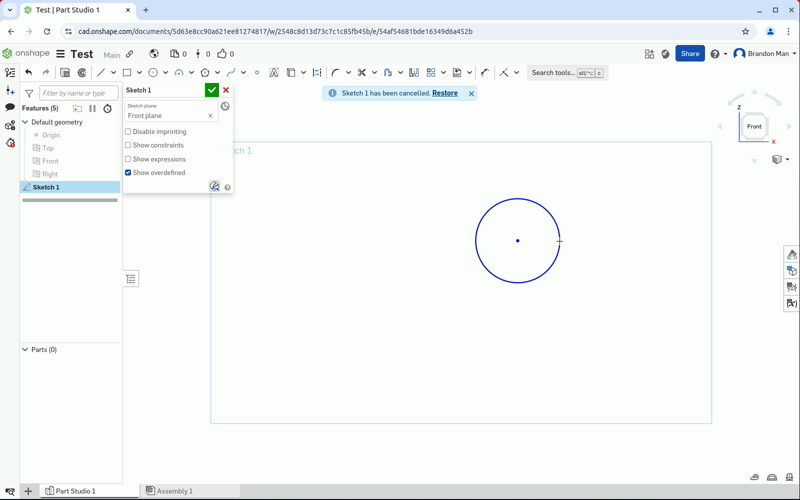
mouse_move(517, 240)
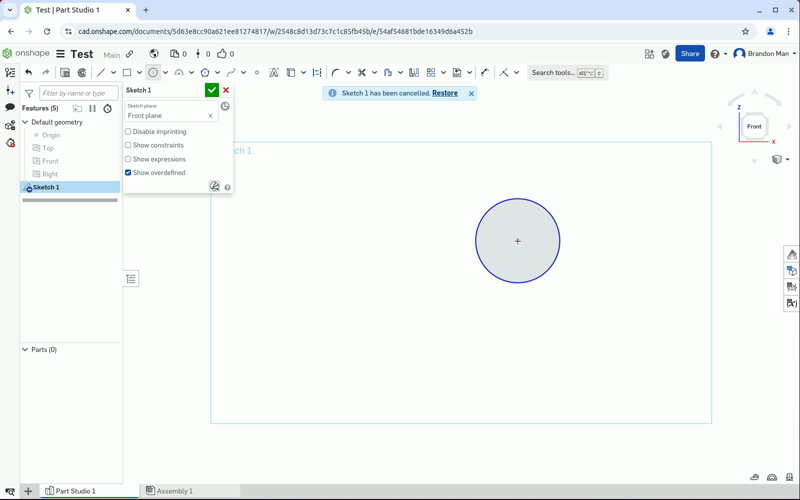
click(517, 240)
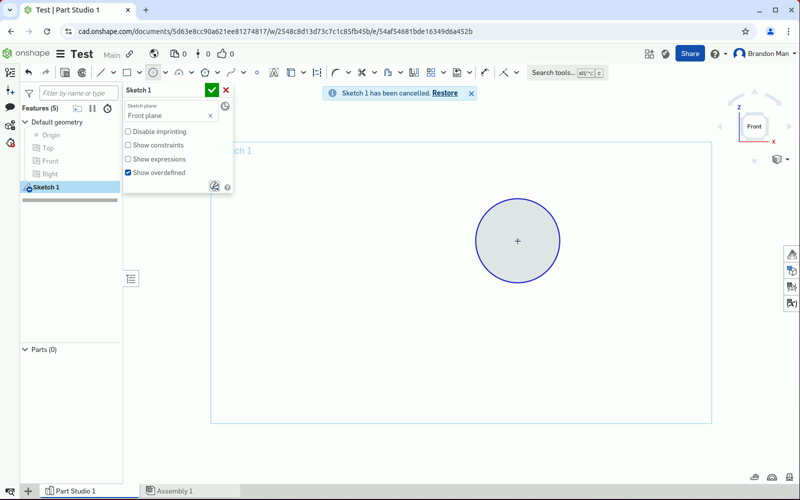
key_up(shift)
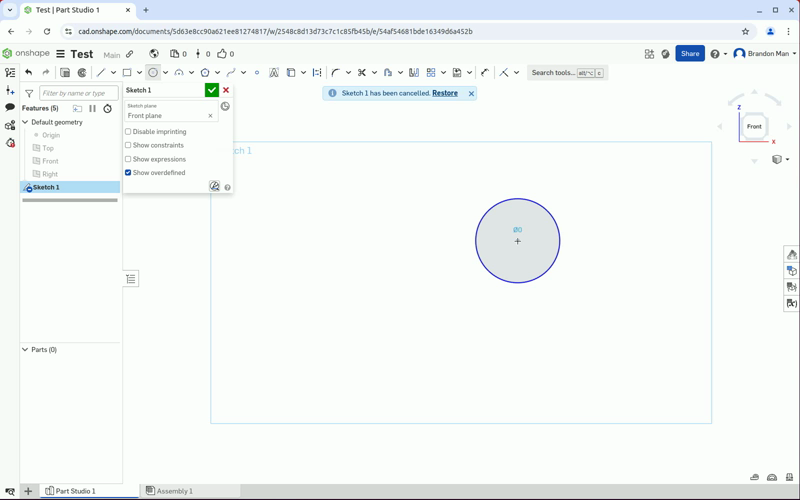
mouse_move(546, 240)
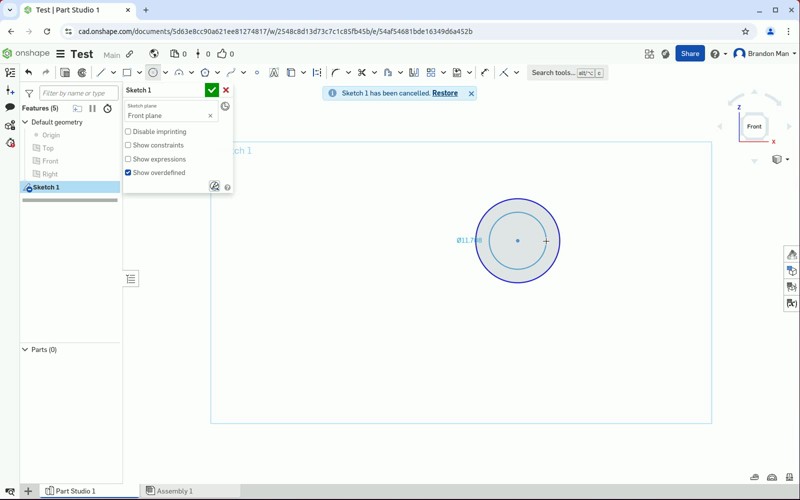
click(546, 240)
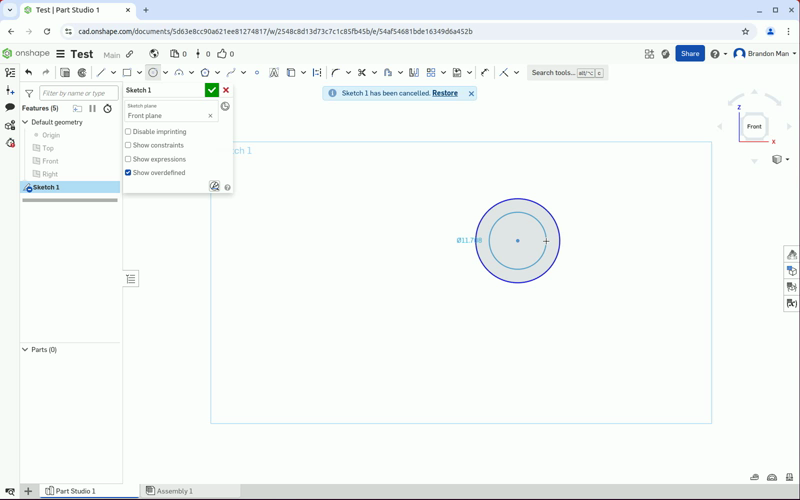
key(esc)
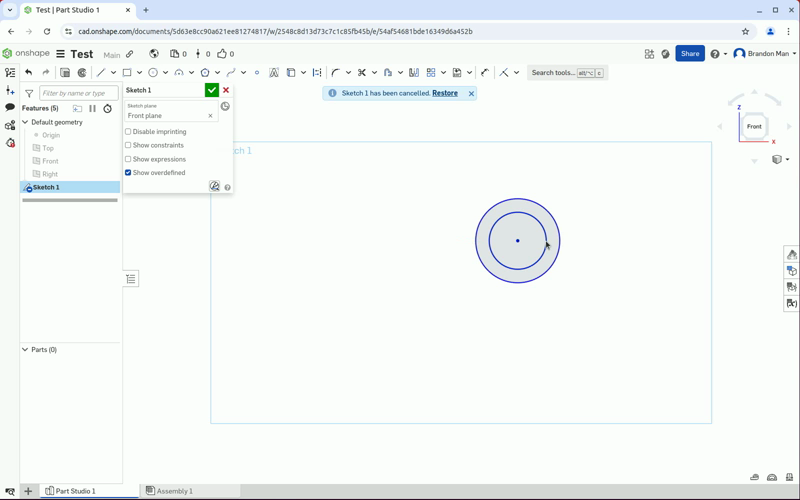
mouse_move(520, 208)
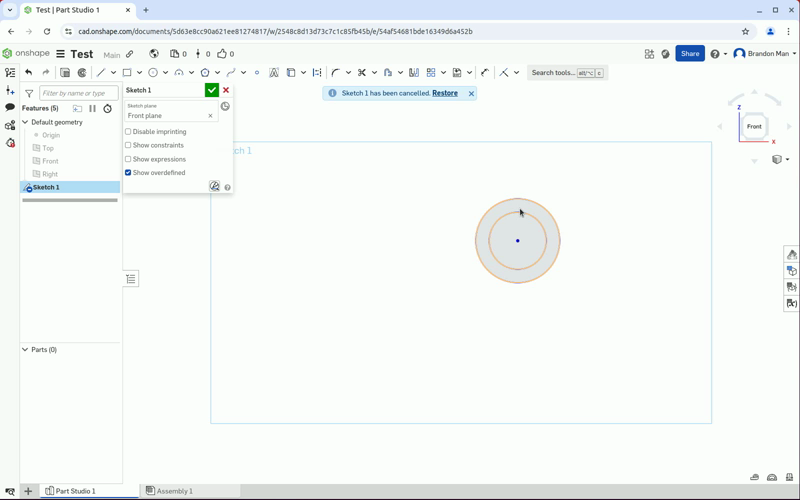
click(520, 208)
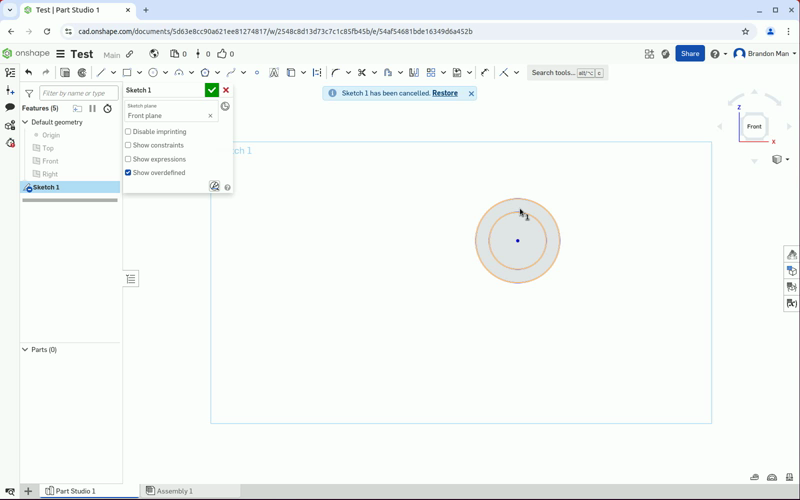
mouse_move(73, 352)
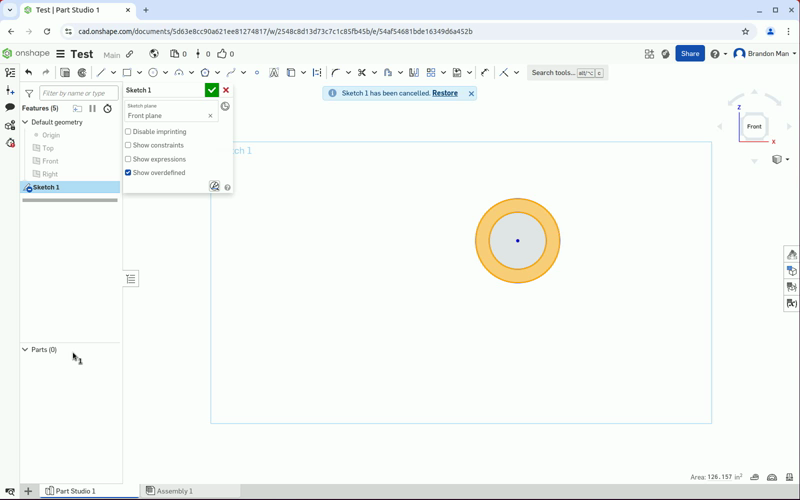
key(shift+y)
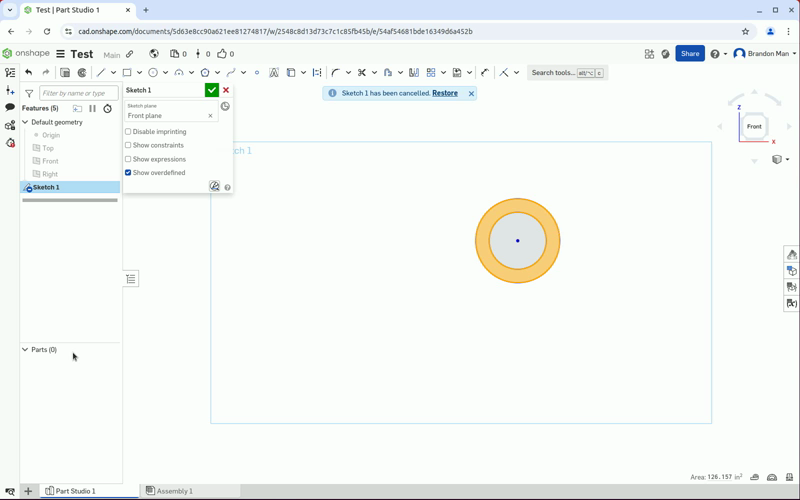
key(shift+e)
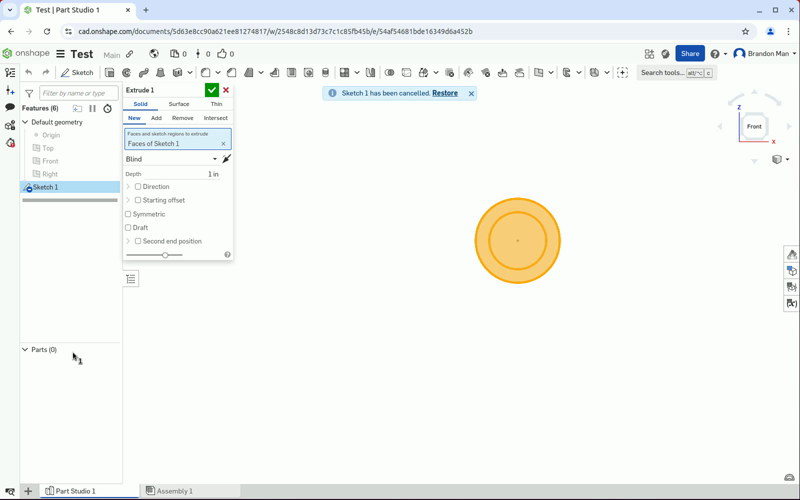
mouse_move(143, 106)
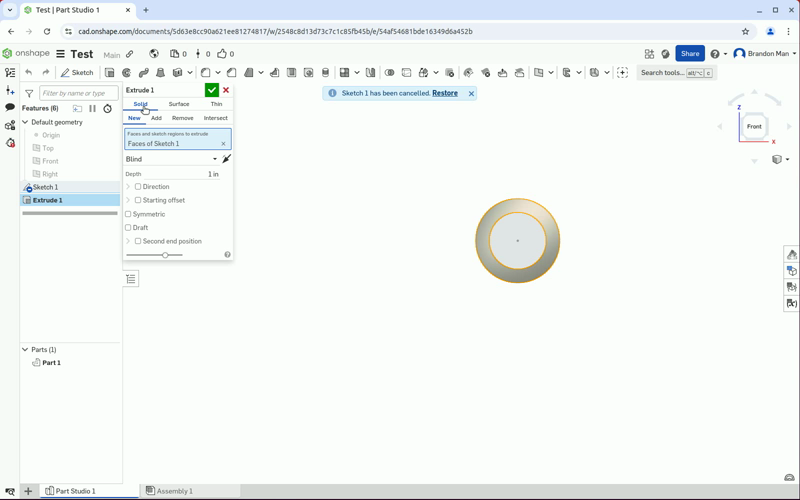
click(143, 106)
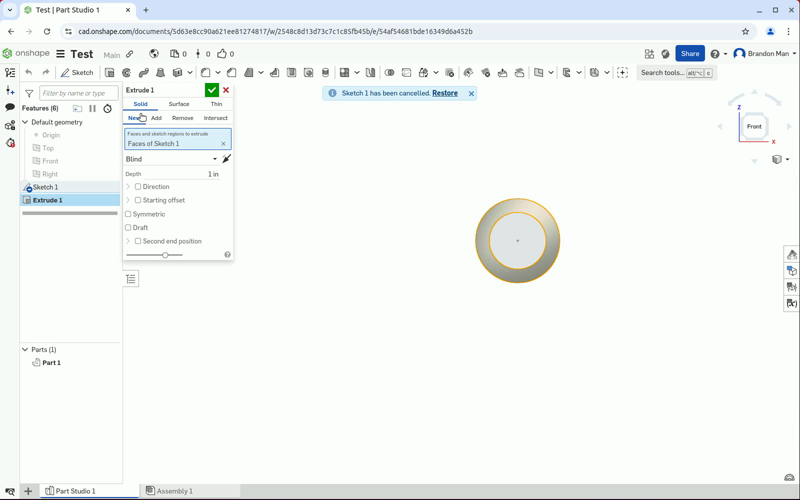
mouse_move(137, 120)
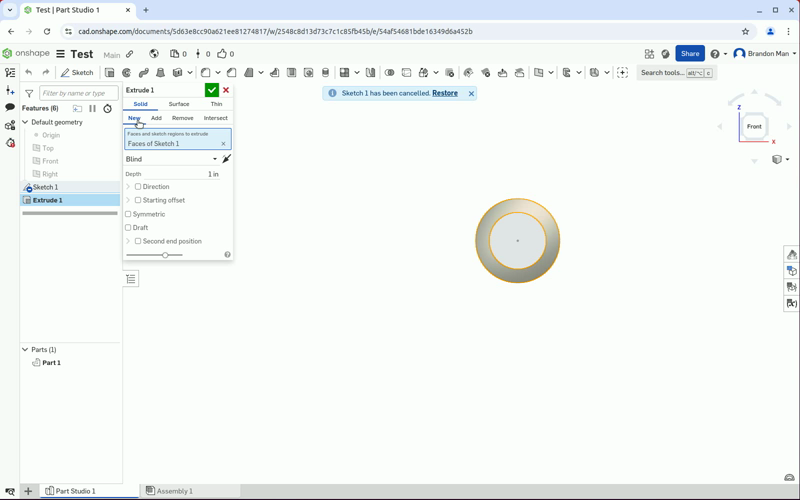
click(137, 120)
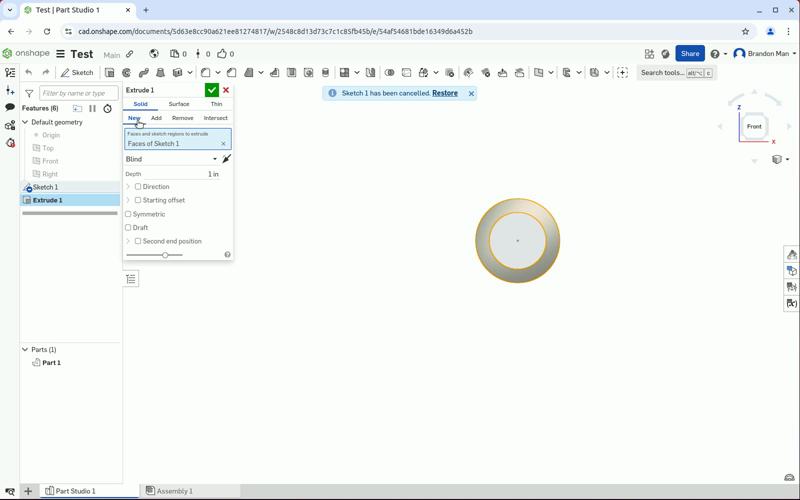
key(tab, 4)
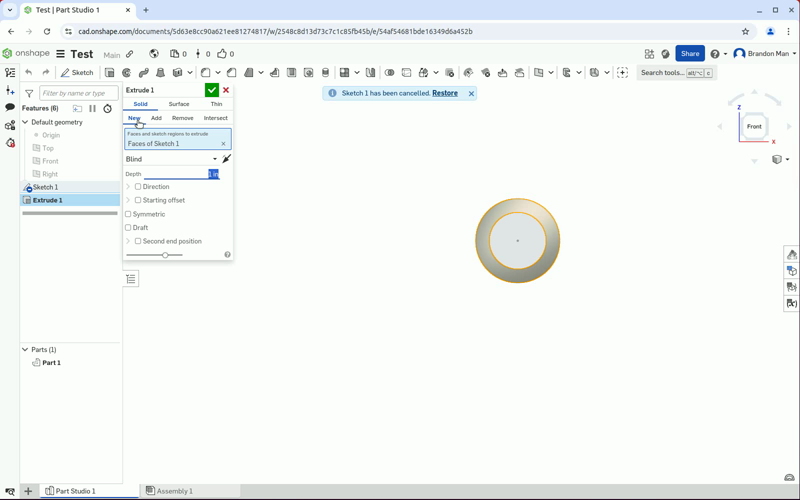
text(23.108)
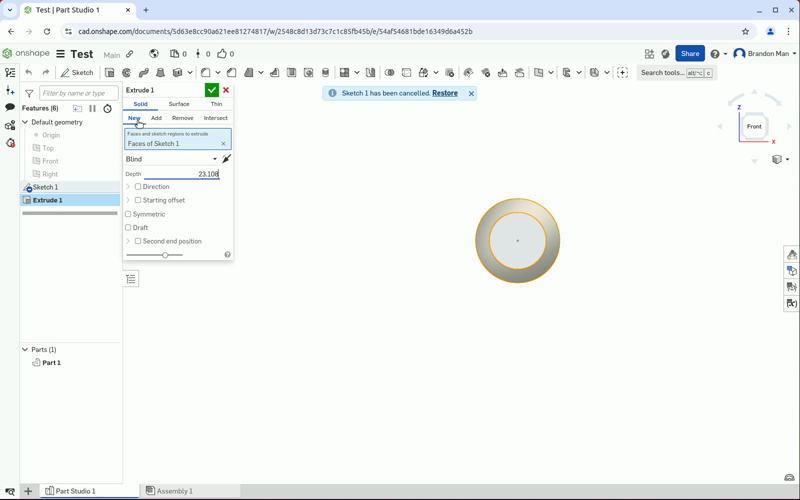
key(tab, 3)
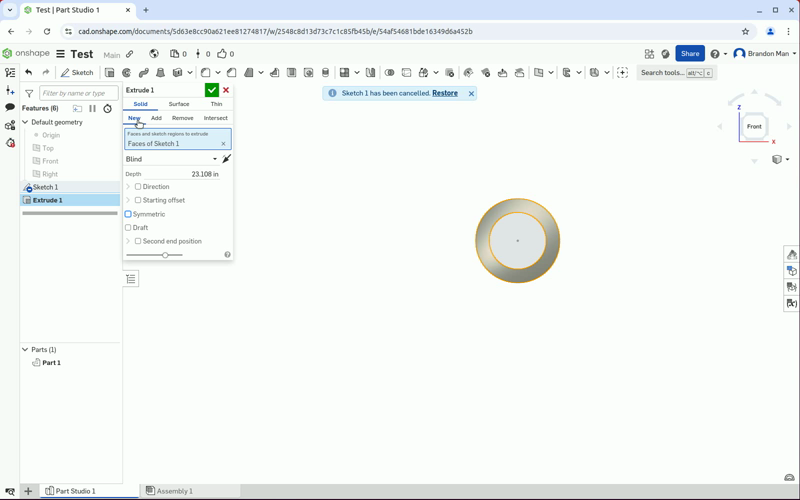
key(space)
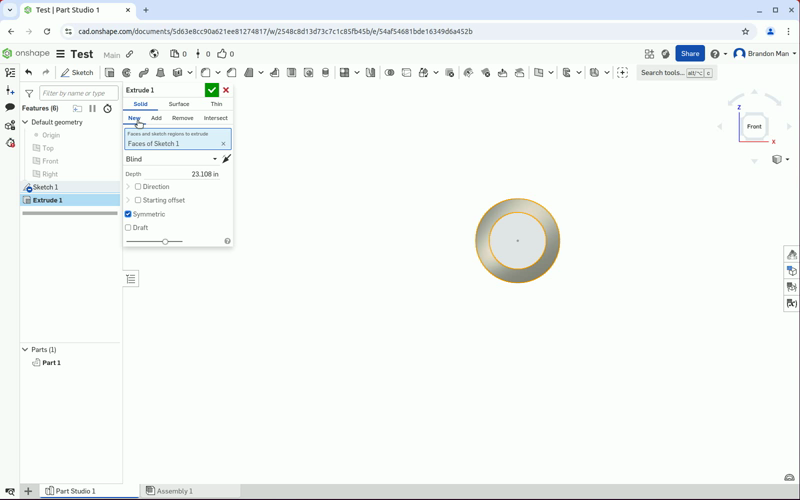
key(enter)
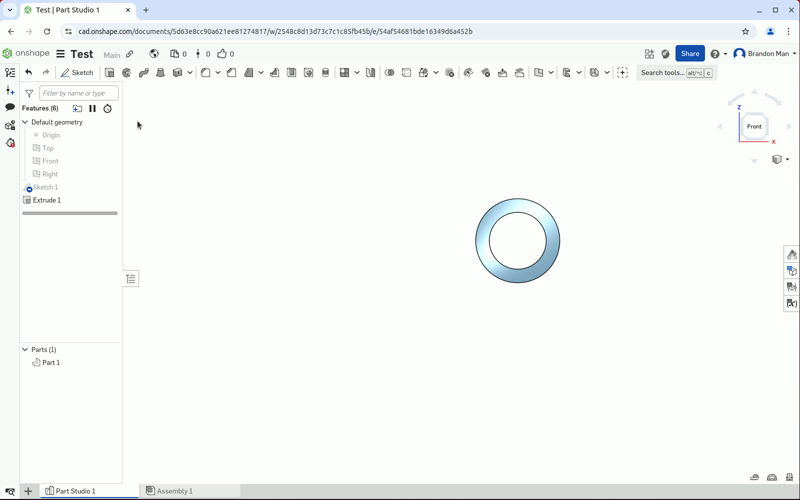
key(shift+h)
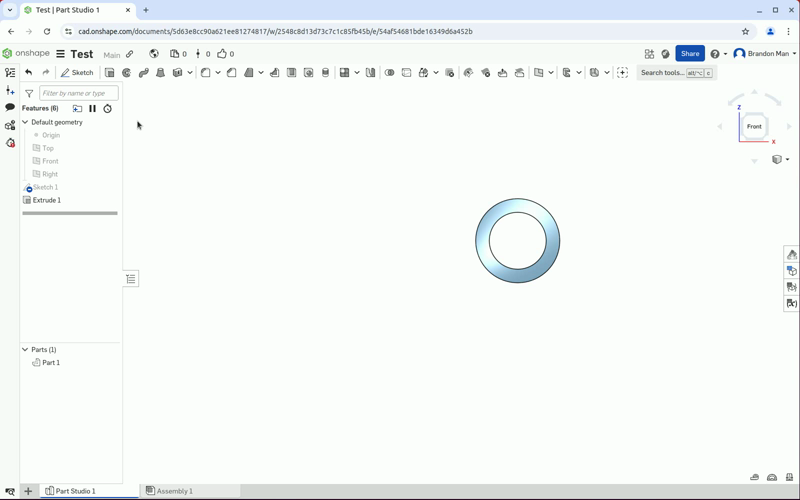
key(shift+h)
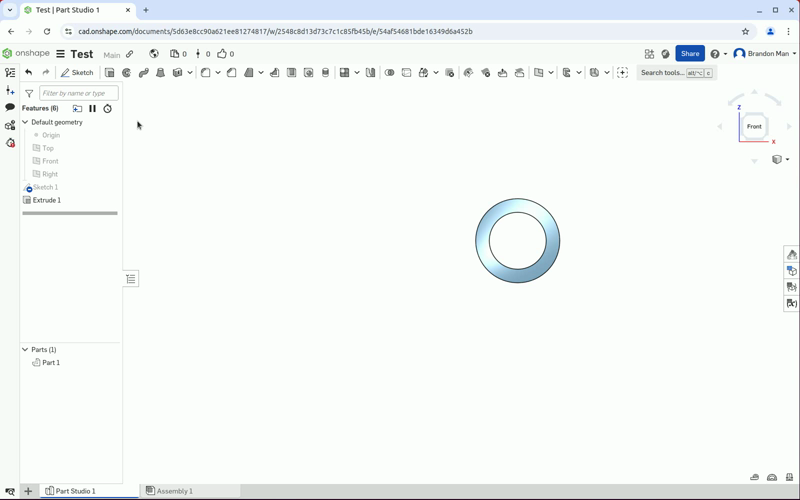
mouse_move(73, 189)
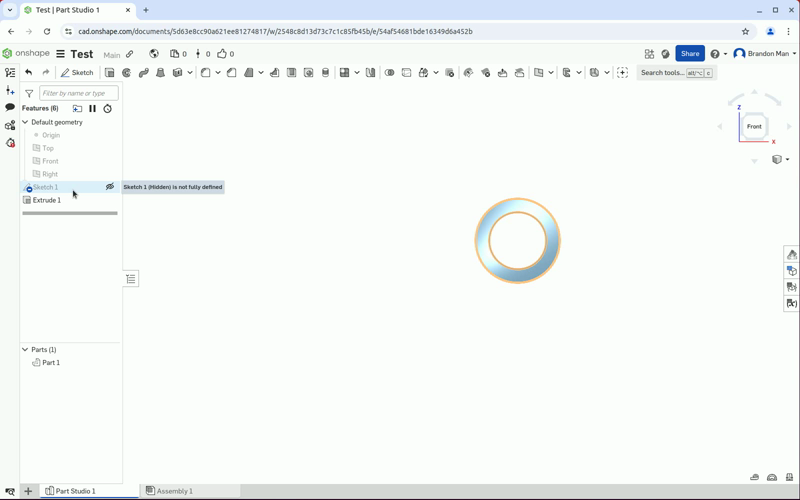
click(73, 189)
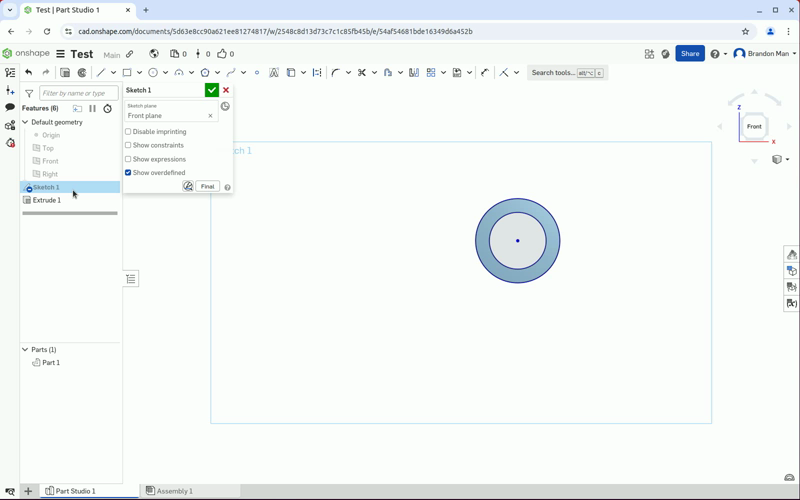
mouse_move(229, 92)
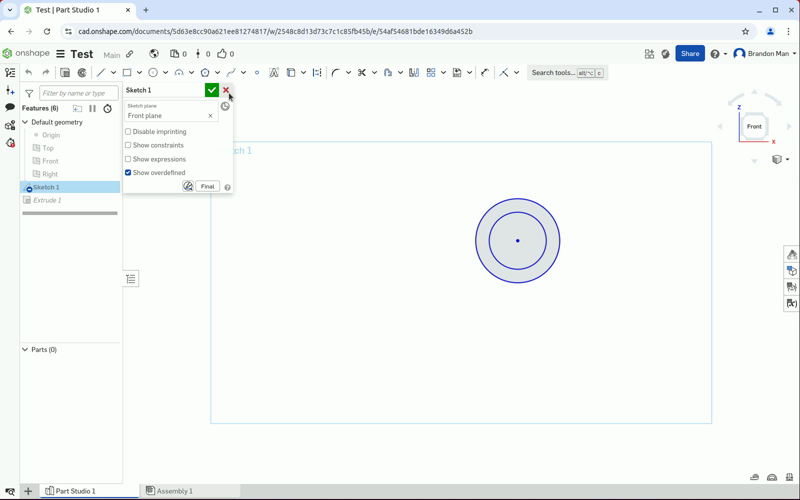
click(229, 92)
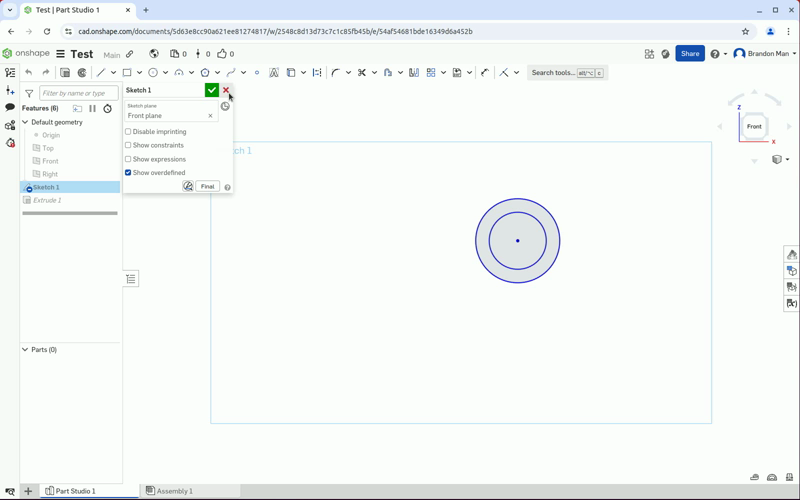
key(shift+s)
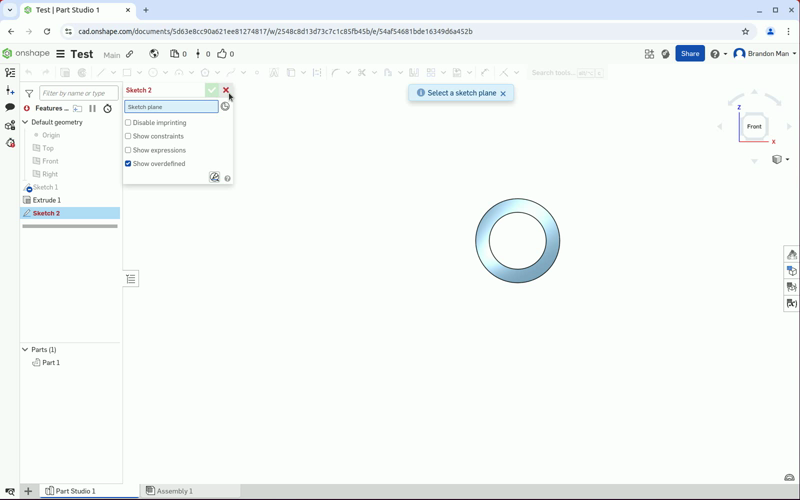
mouse_move(73, 163)
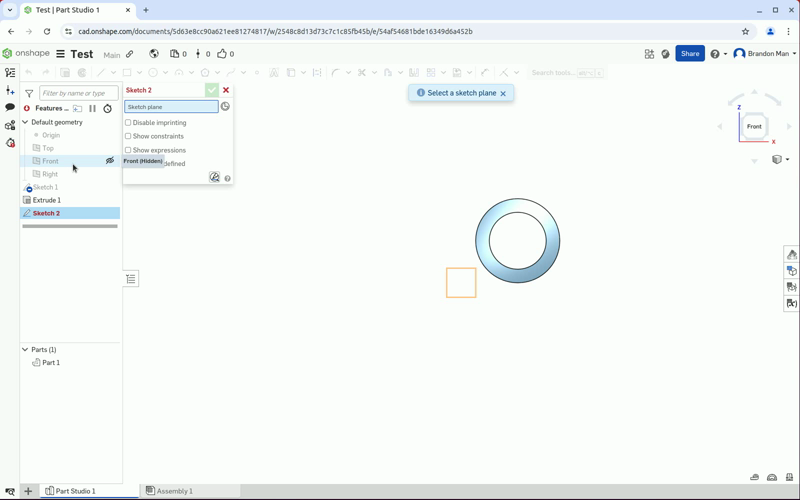
click(73, 163)
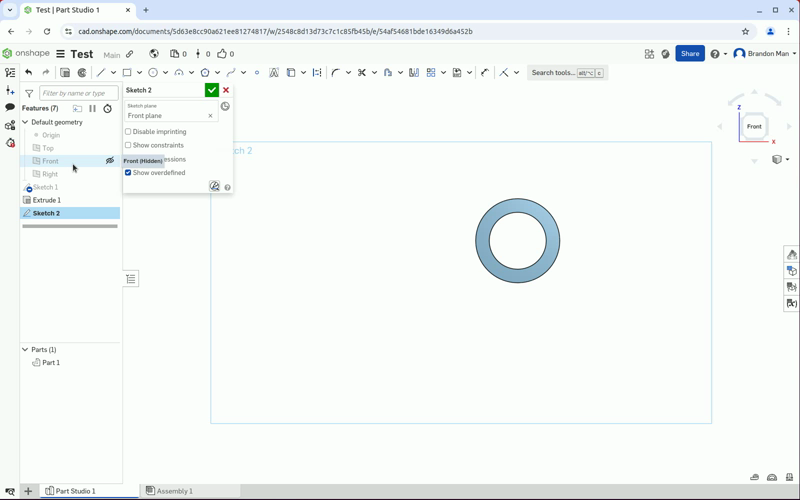
mouse_move(73, 352)
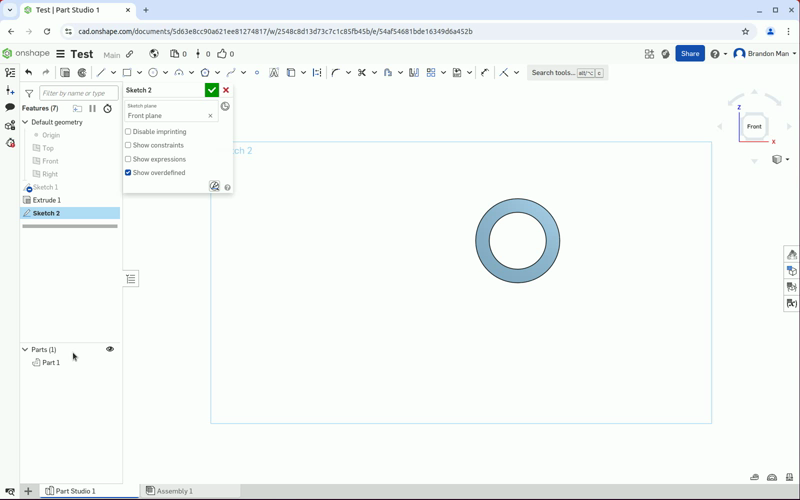
key(y)
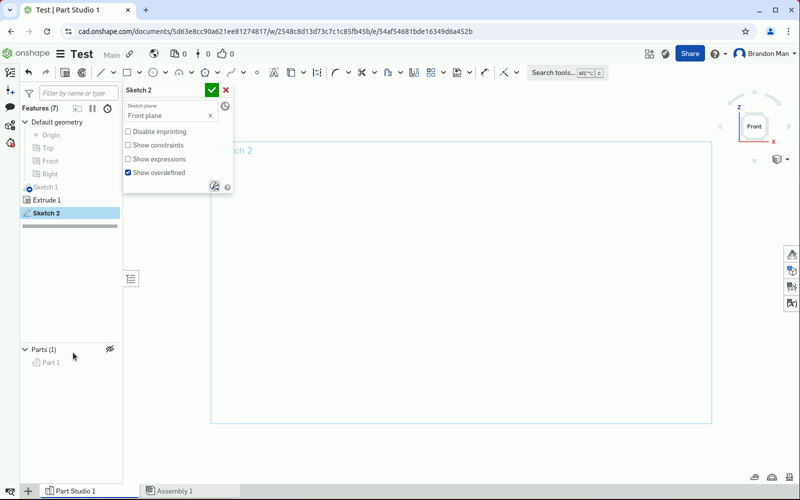
key(l)
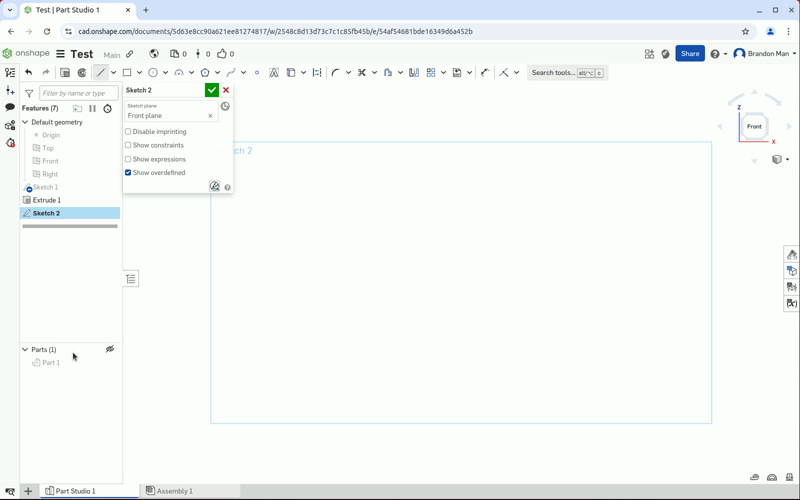
key_down(shift)
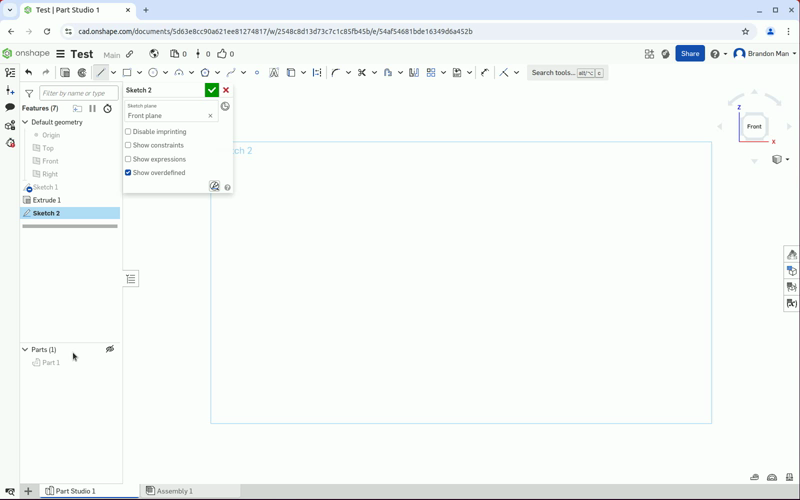
mouse_move(460, 282)
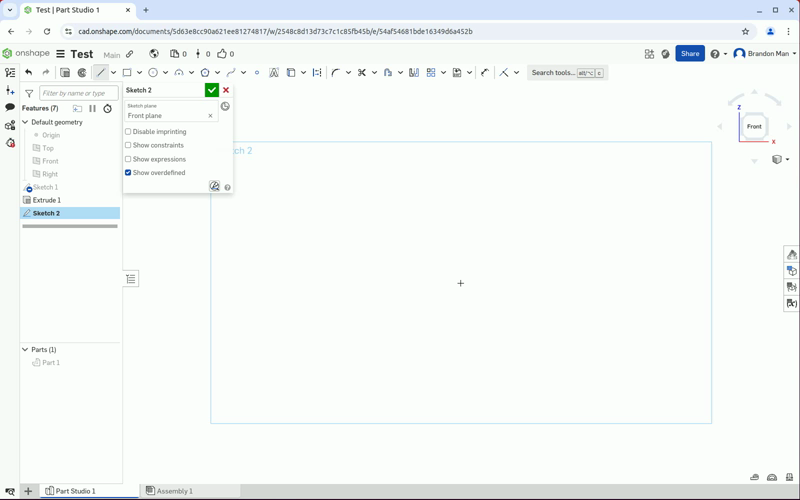
click(460, 282)
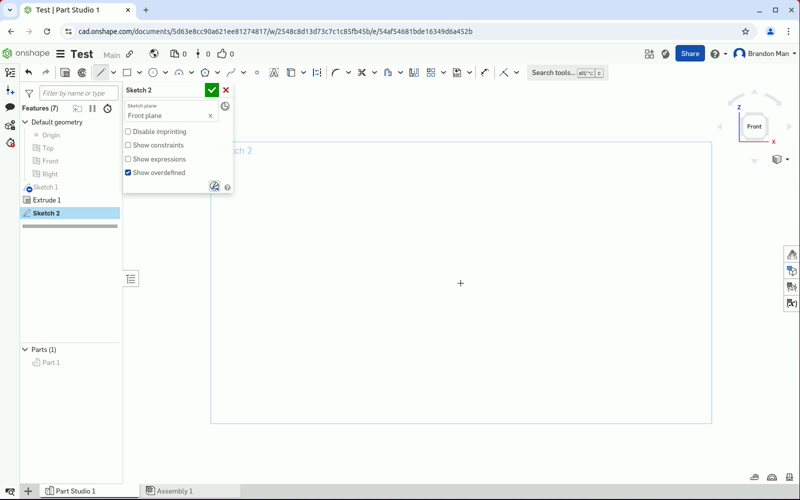
key_up(shift)
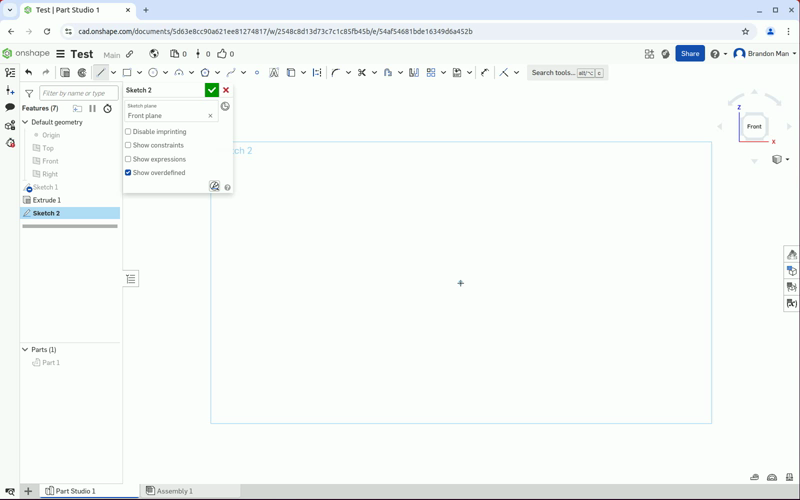
key_down(shift)
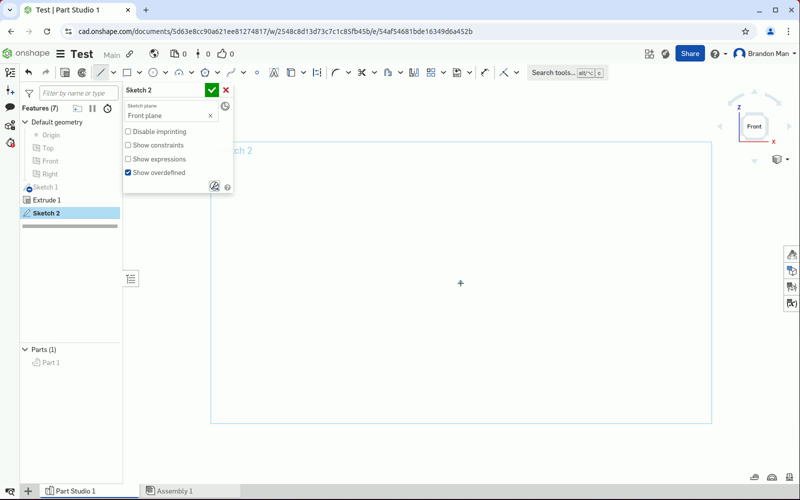
mouse_move(490, 282)
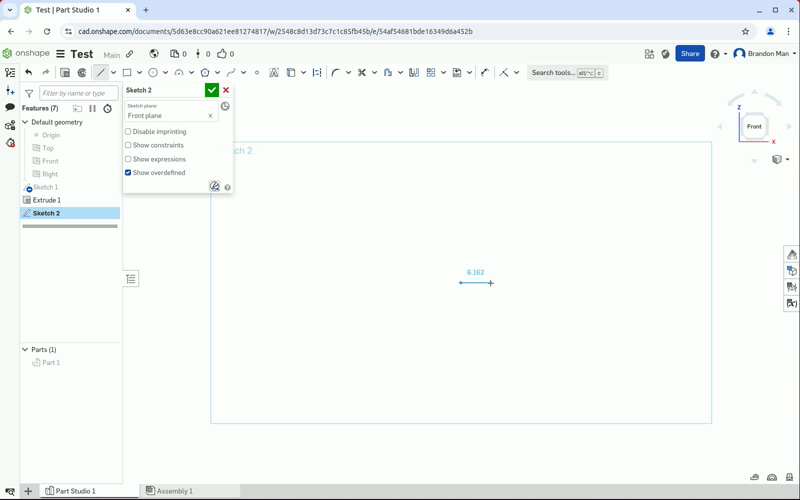
mouse_move(516, 282)
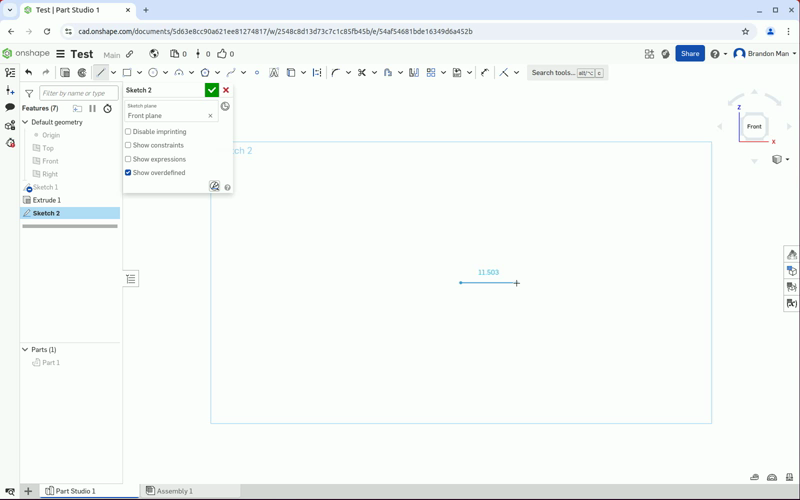
click(516, 282)
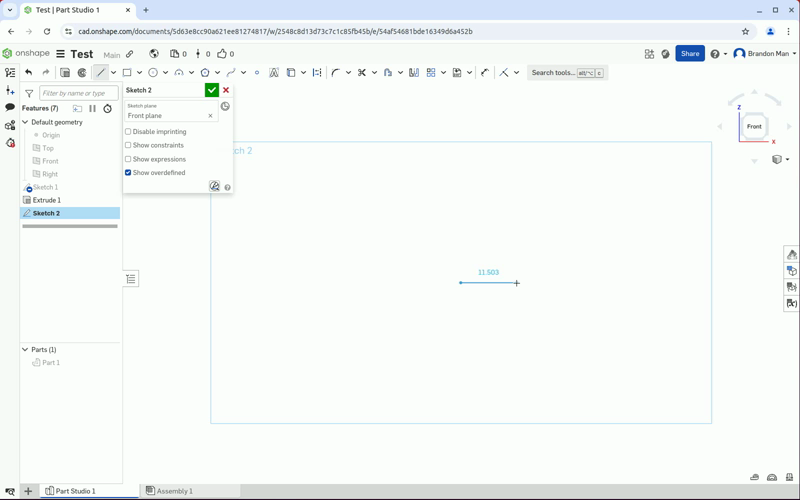
key_up(shift)
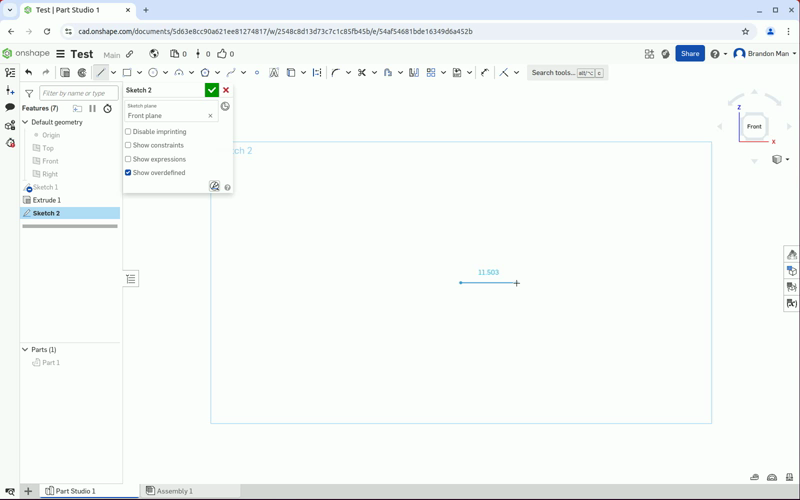
key(esc)
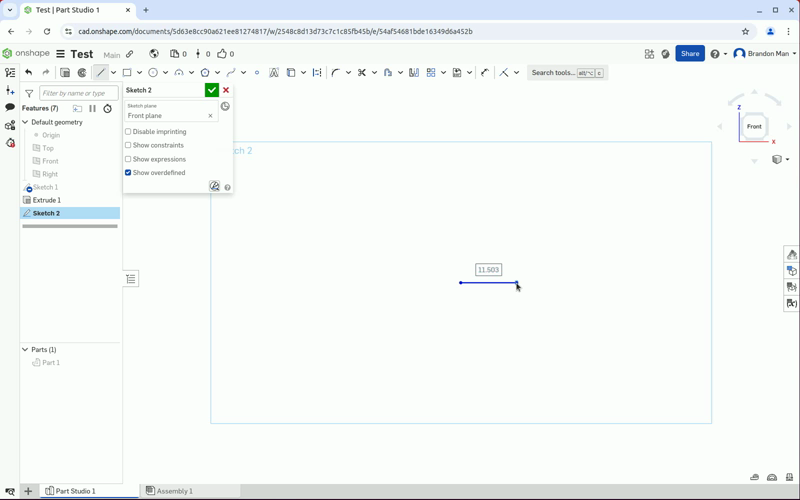
key(a)
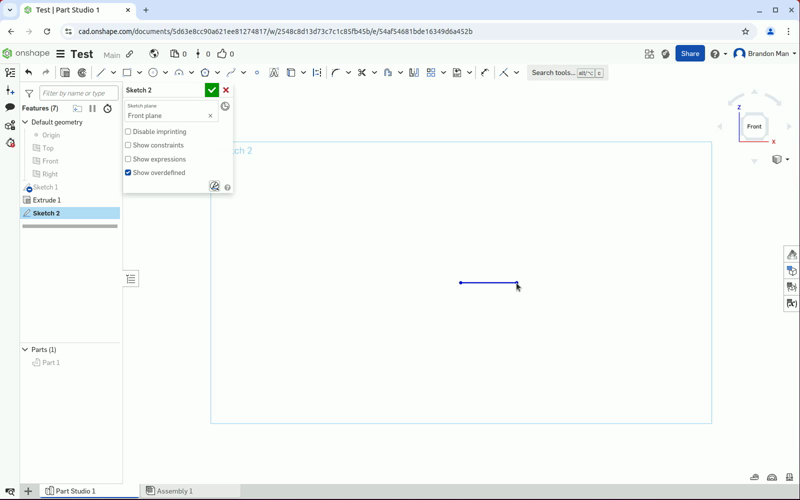
mouse_move(516, 282)
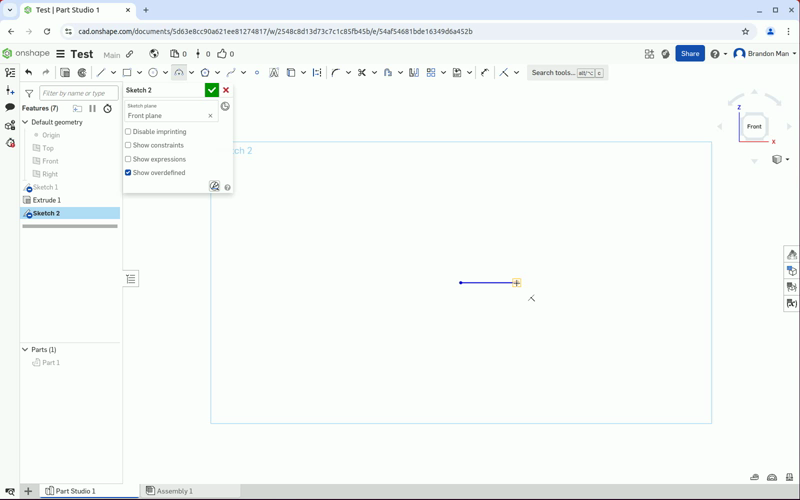
click(516, 282)
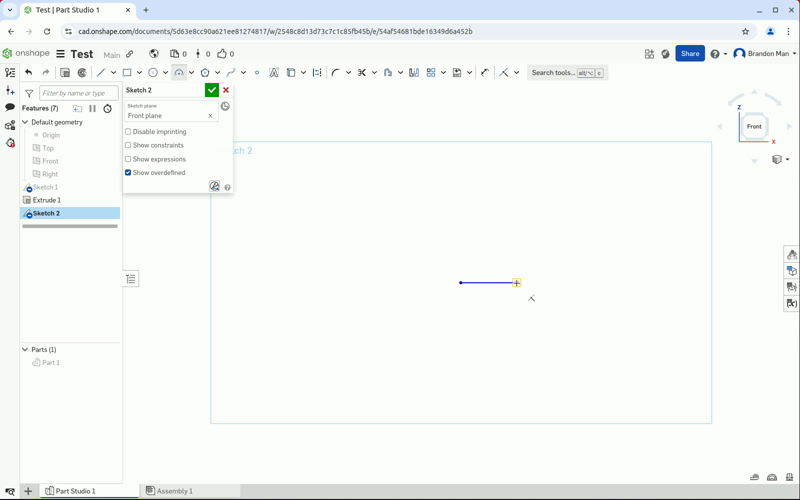
key_down(shift)
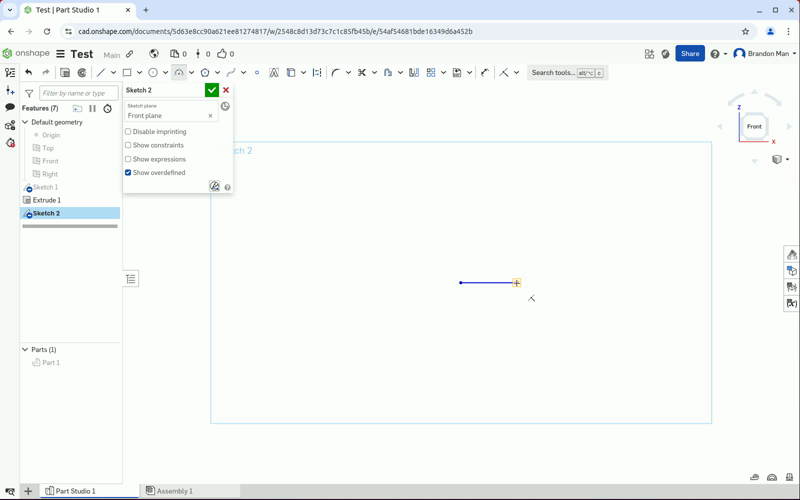
mouse_move(516, 198)
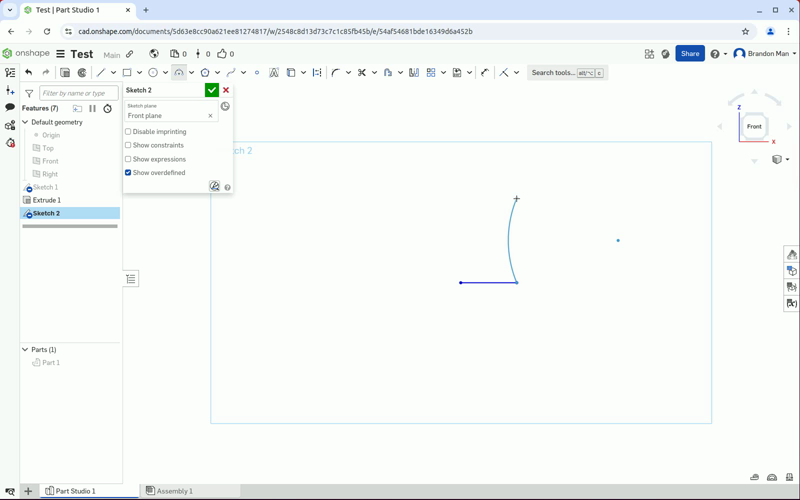
click(516, 198)
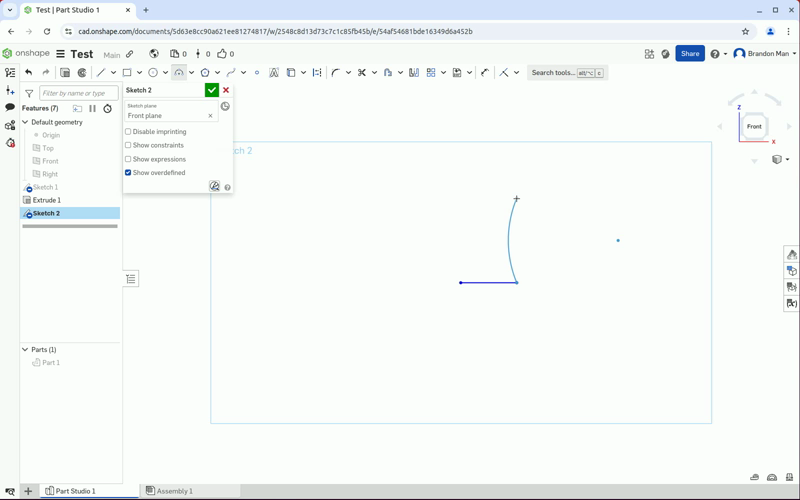
mouse_move(474, 240)
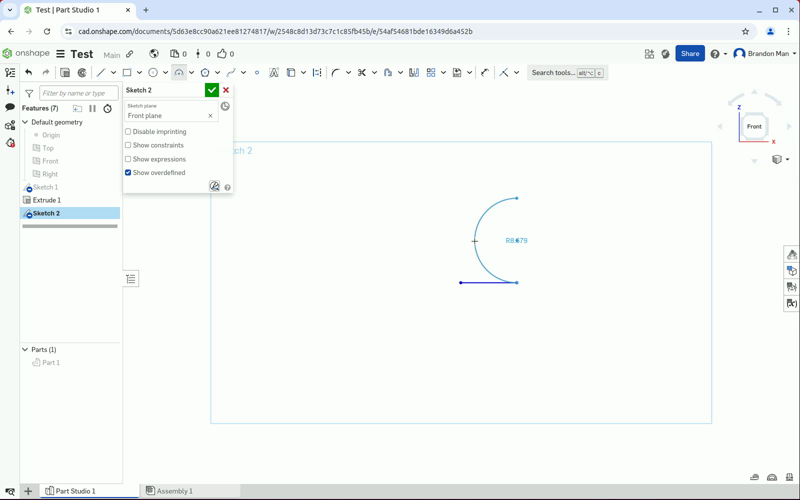
click(474, 240)
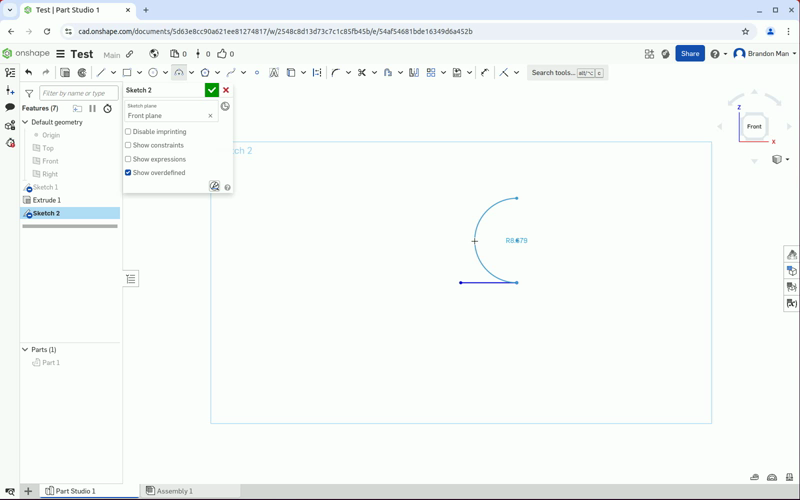
key_up(shift)
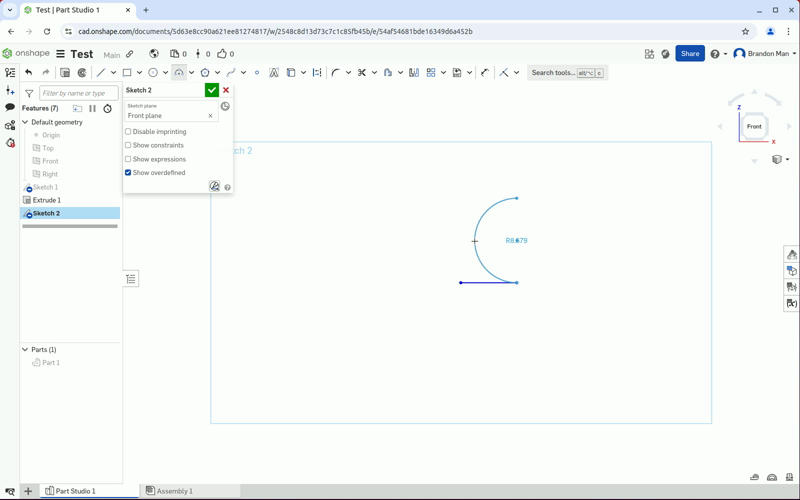
key(esc)
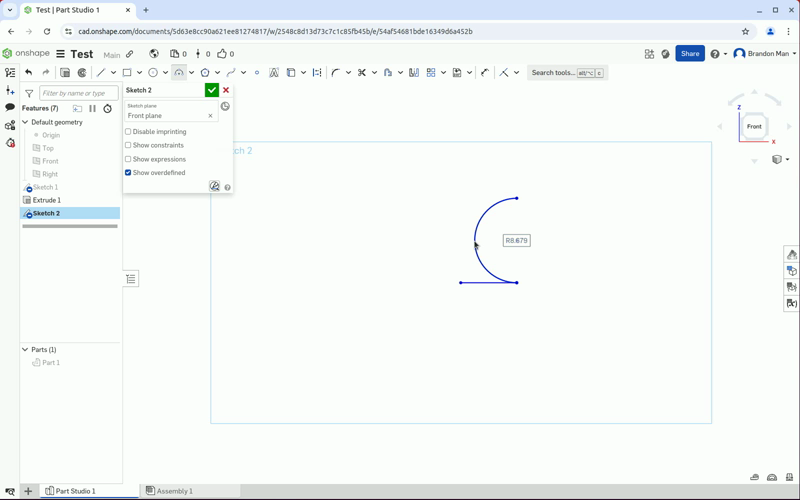
key(l)
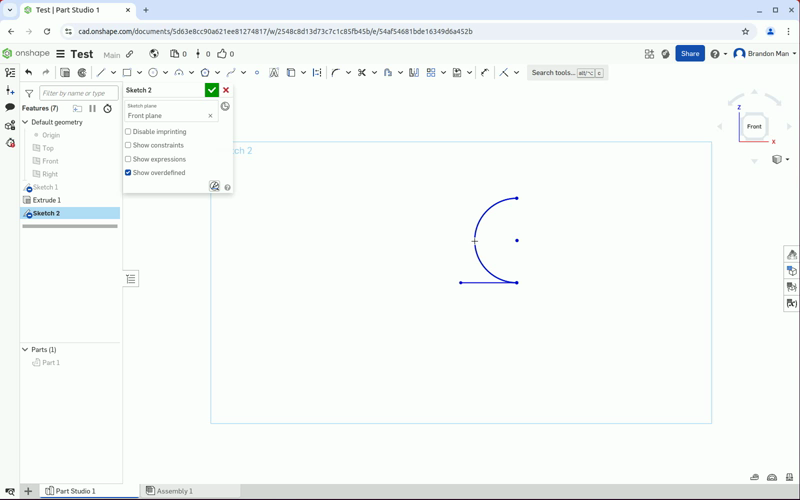
mouse_move(516, 198)
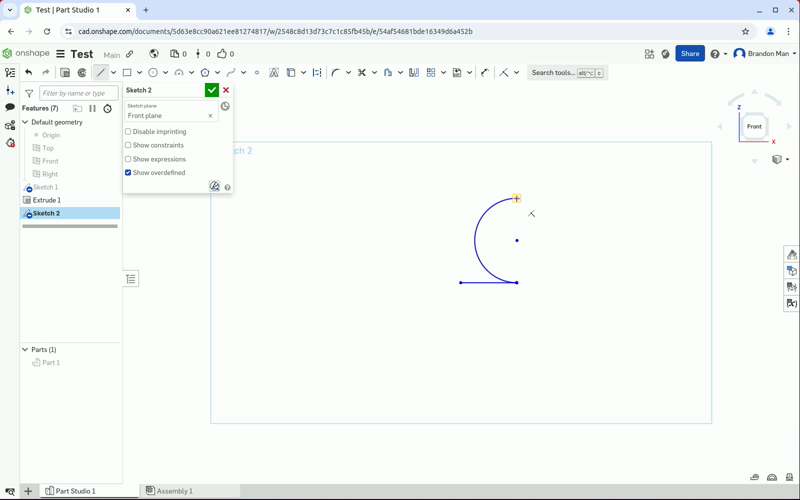
click(516, 198)
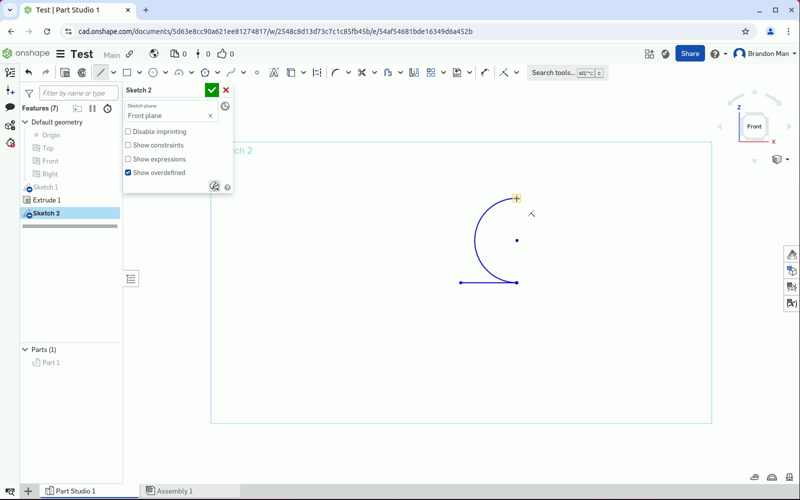
key_down(shift)
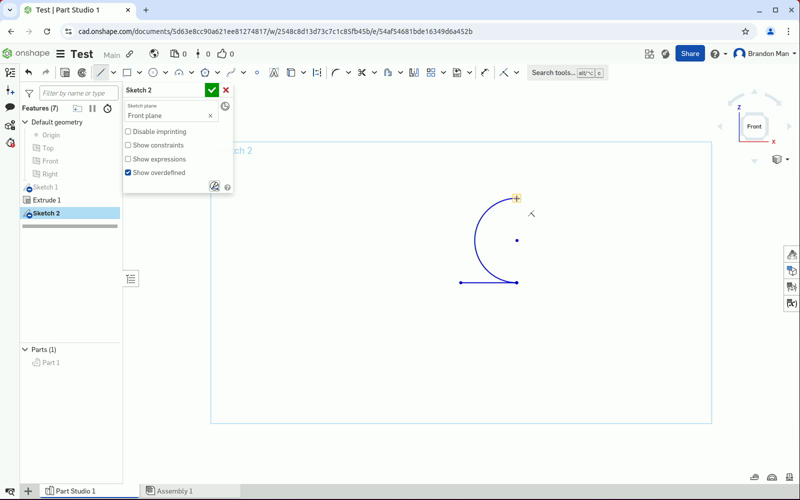
mouse_move(546, 198)
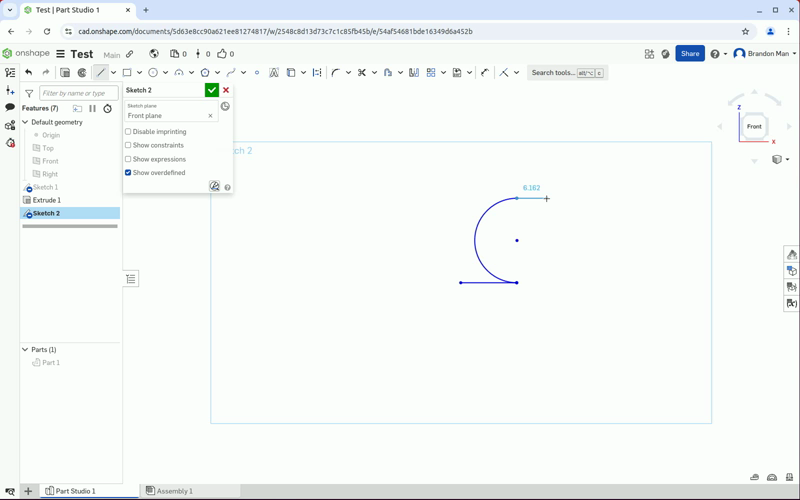
mouse_move(460, 198)
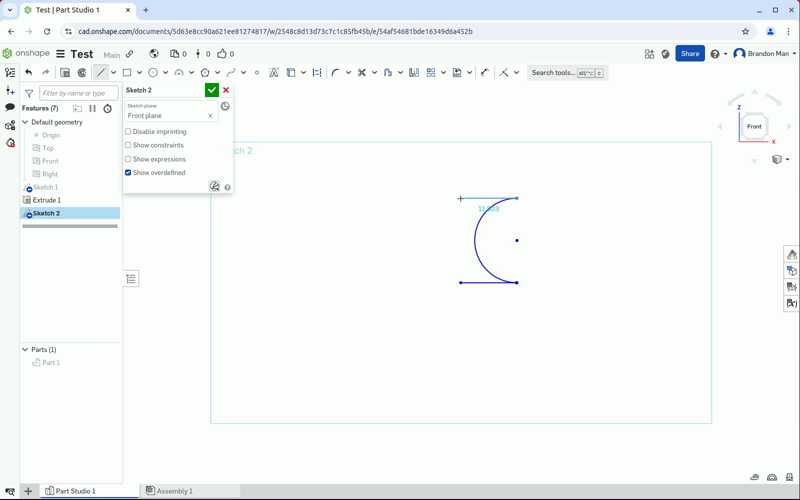
click(460, 198)
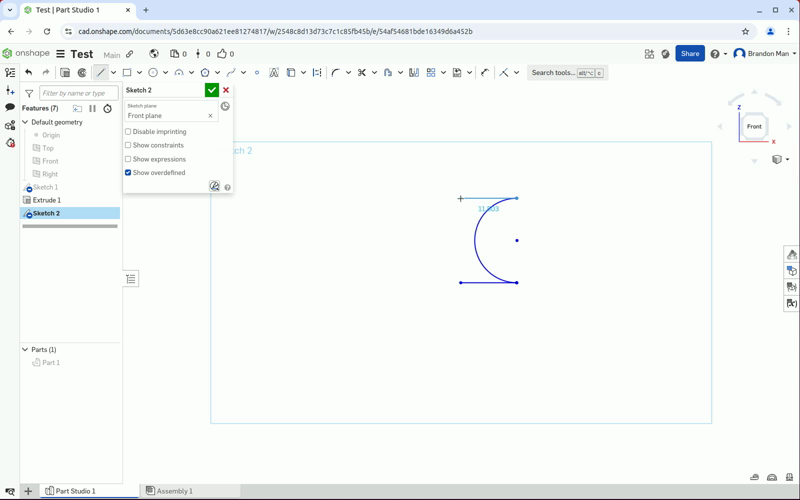
key_up(shift)
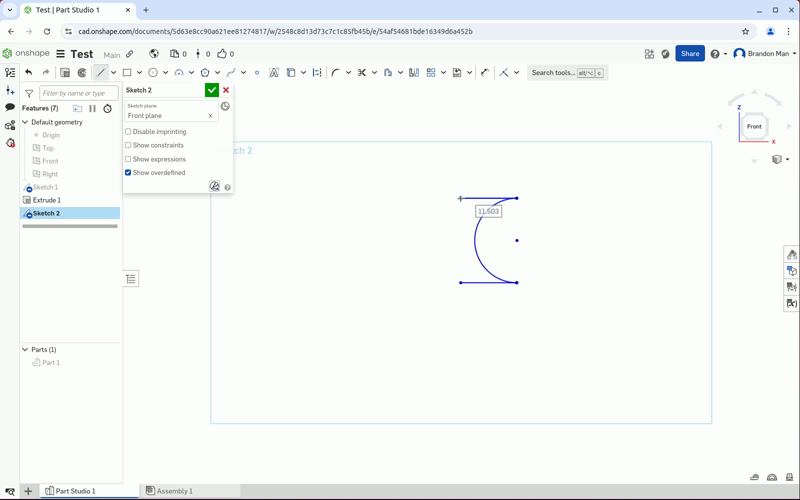
key_down(shift)
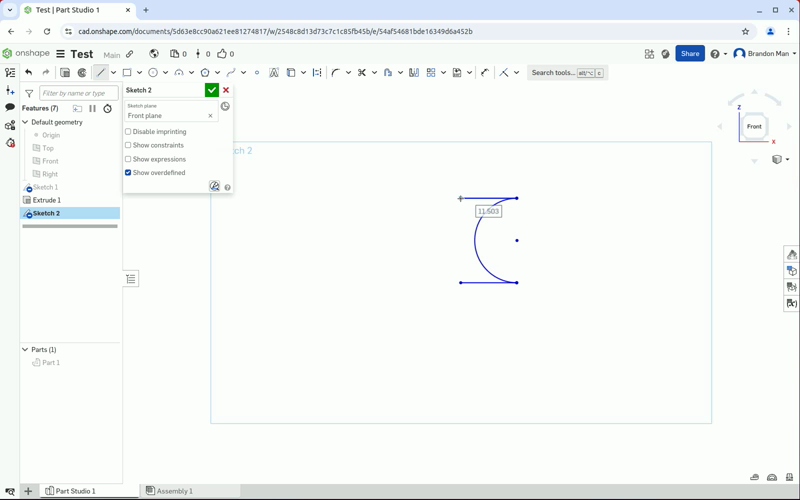
mouse_move(460, 282)
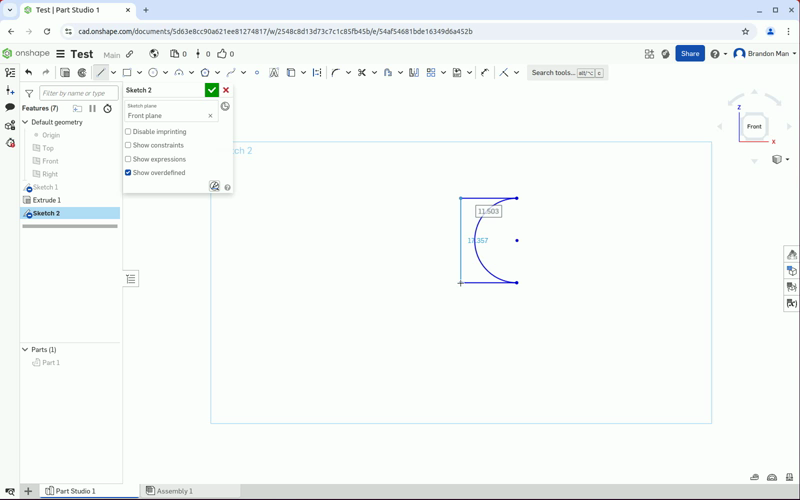
key_up(shift)
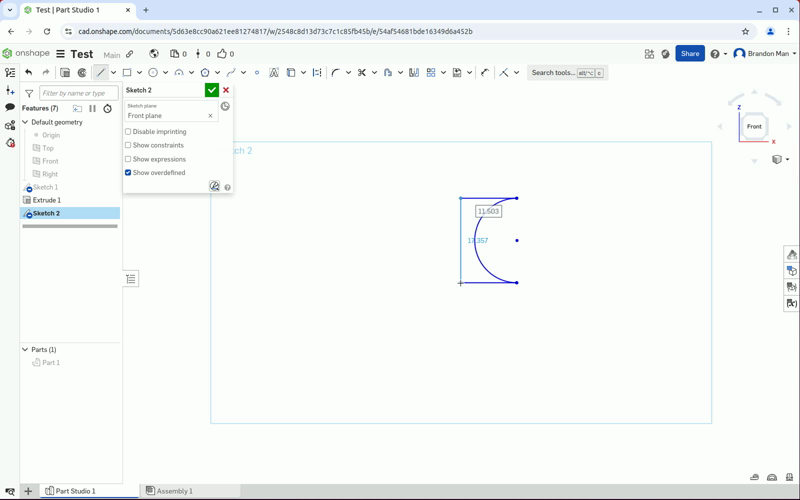
click(460, 282)
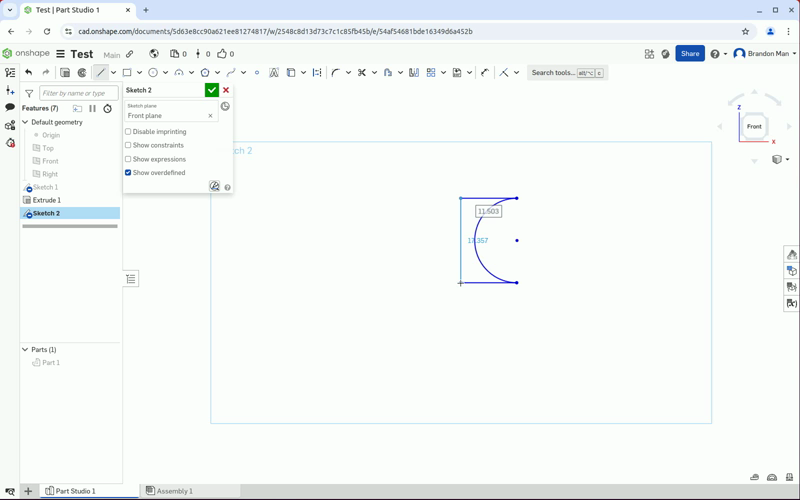
key(esc)
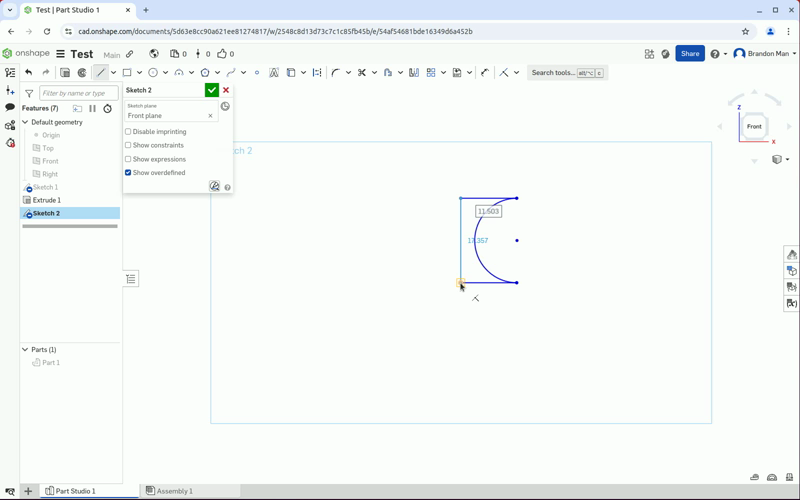
mouse_move(507, 203)
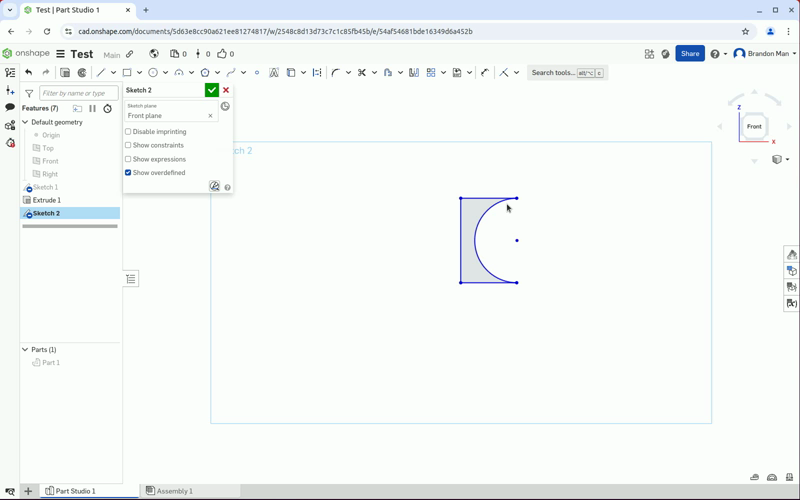
scroll(6)
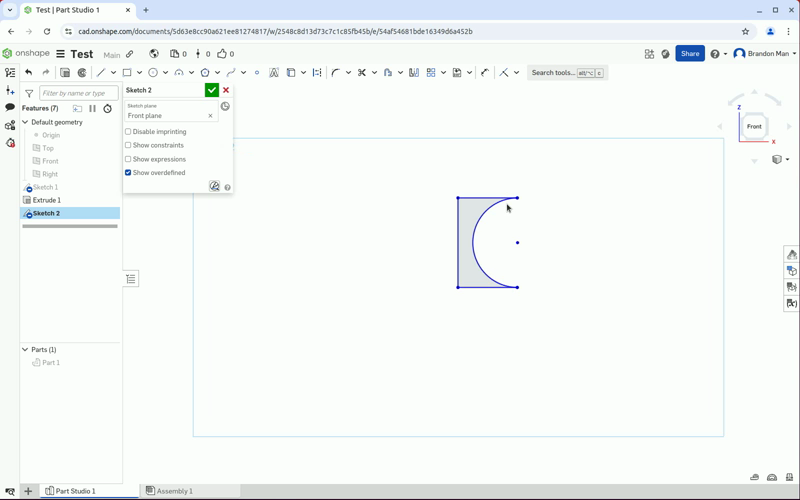
scroll(6)
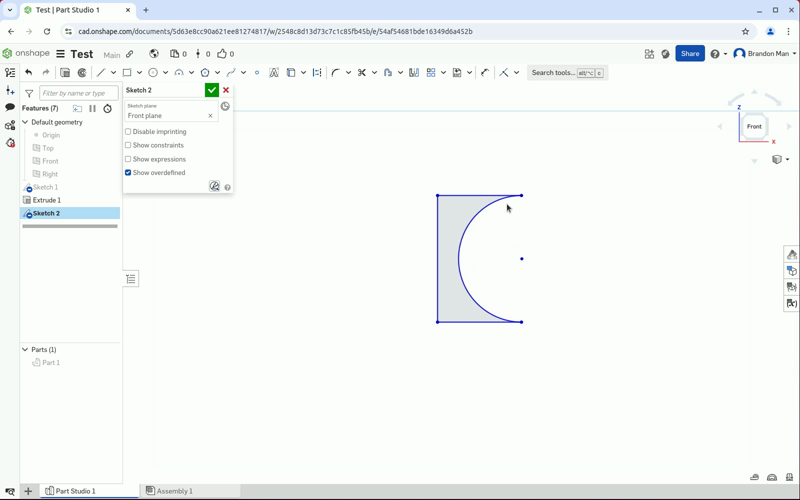
scroll(6)
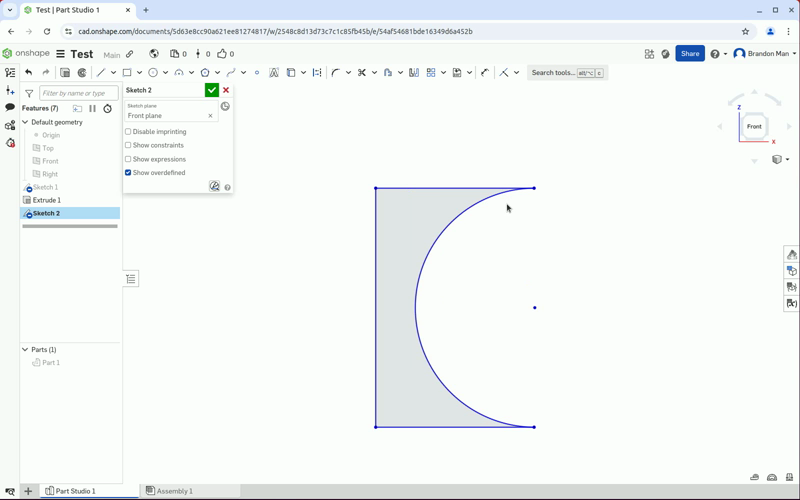
scroll(6)
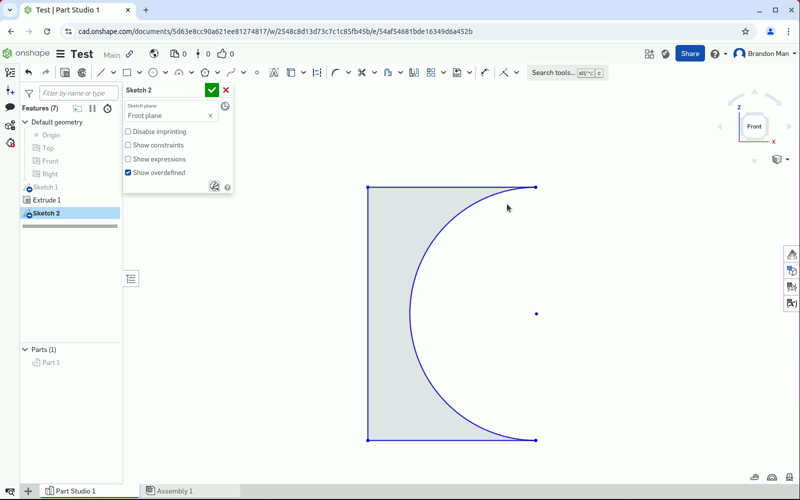
scroll(6)
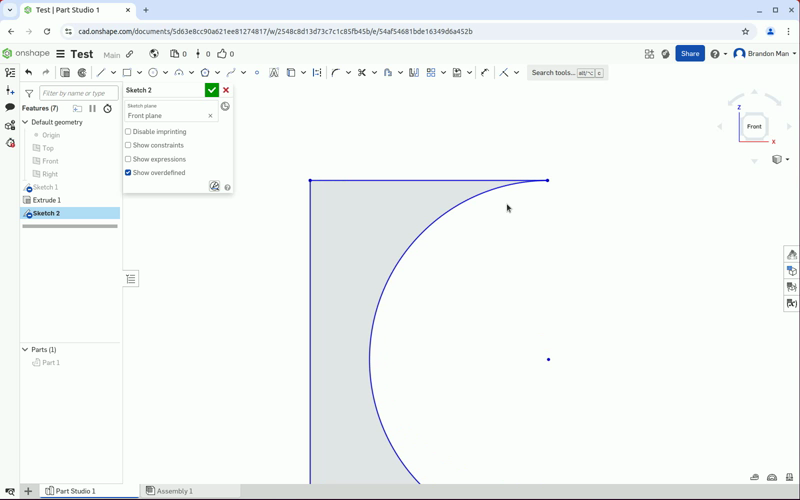
scroll(6)
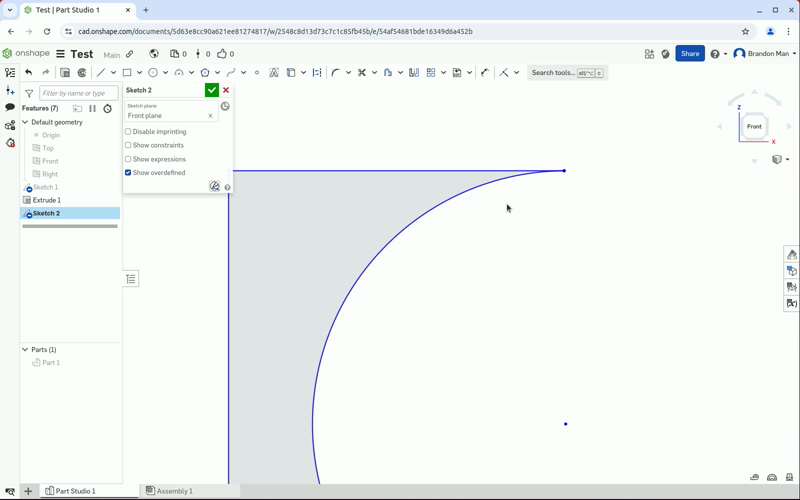
scroll(6)
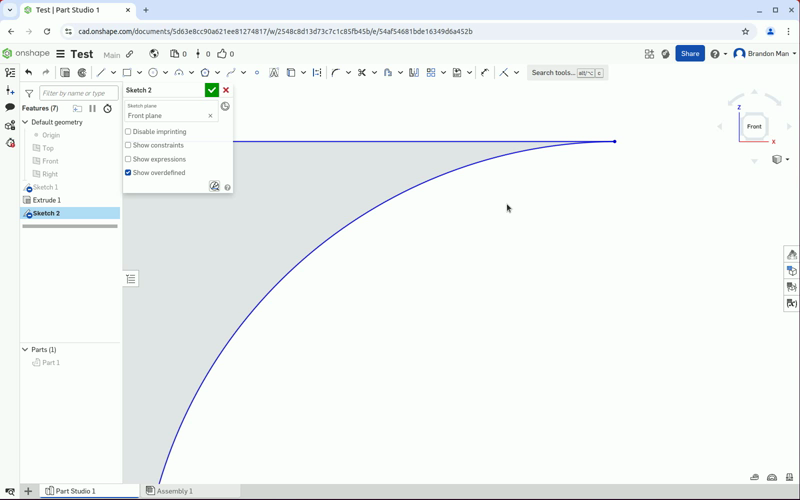
click(507, 203)
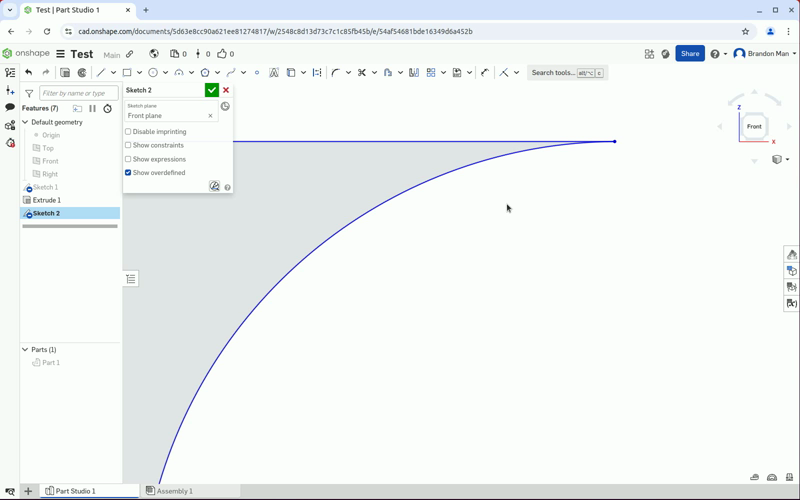
scroll(-6)
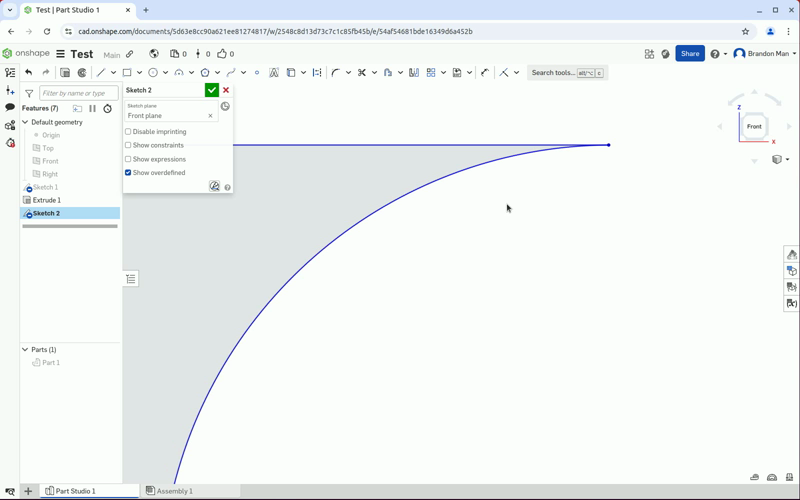
scroll(-6)
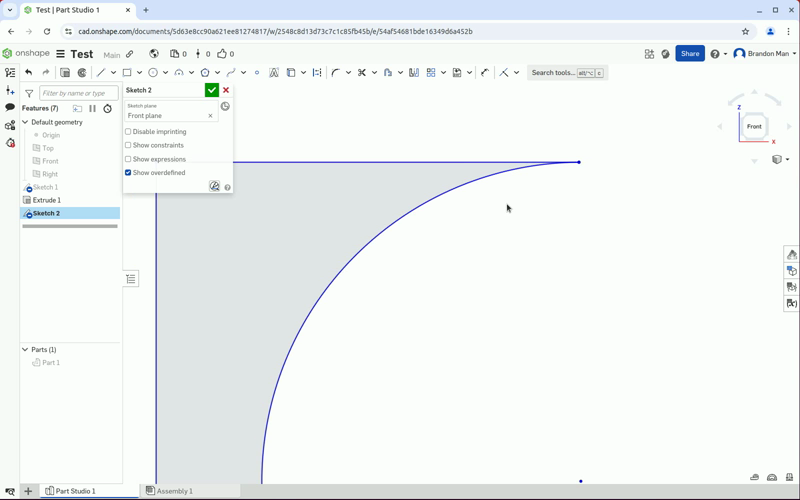
scroll(-6)
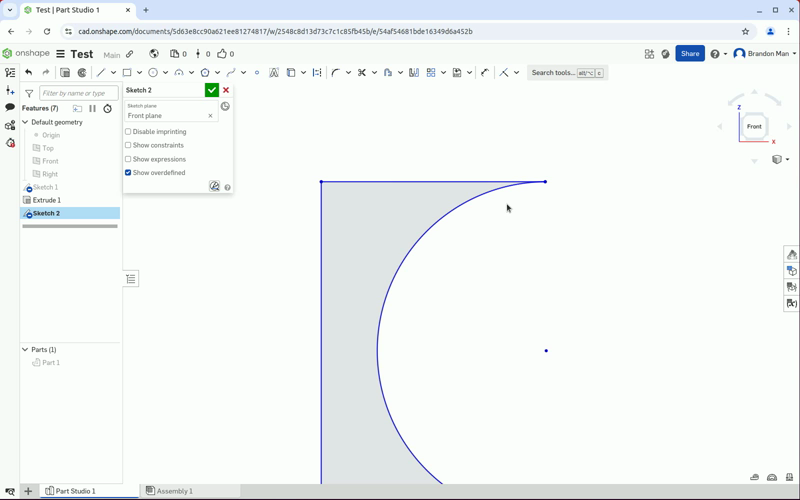
scroll(-6)
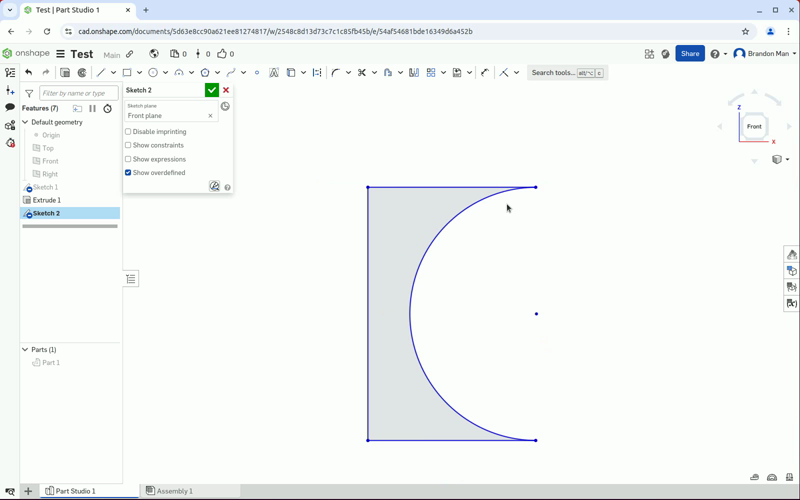
scroll(-6)
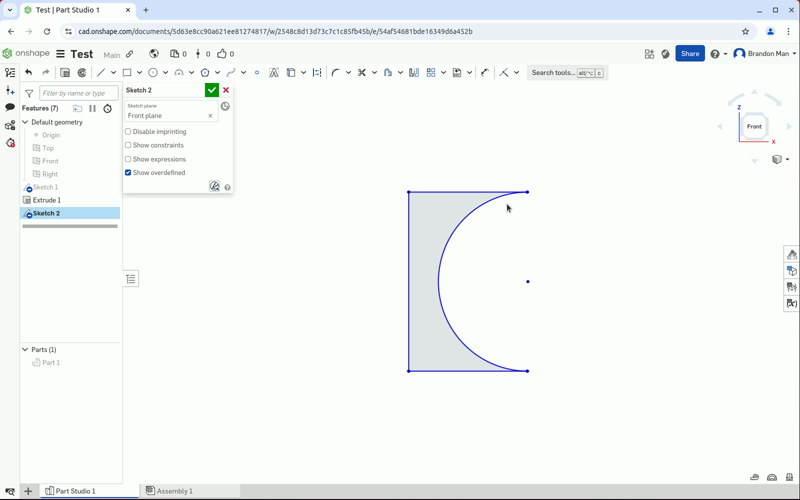
scroll(-6)
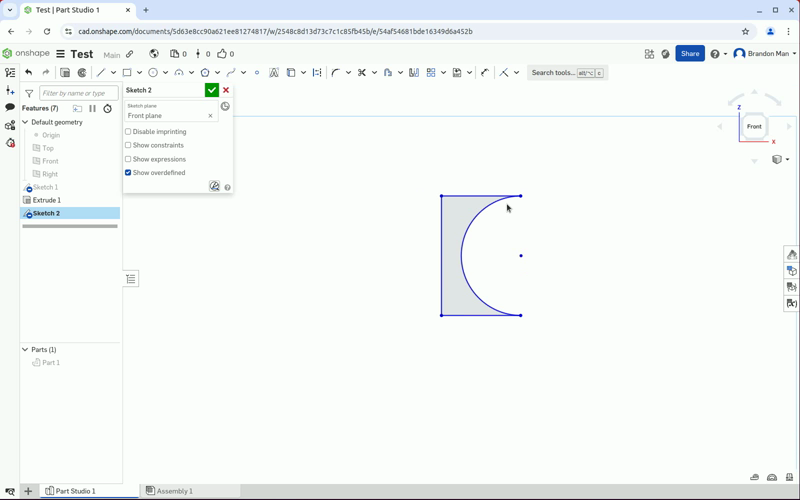
scroll(-6)
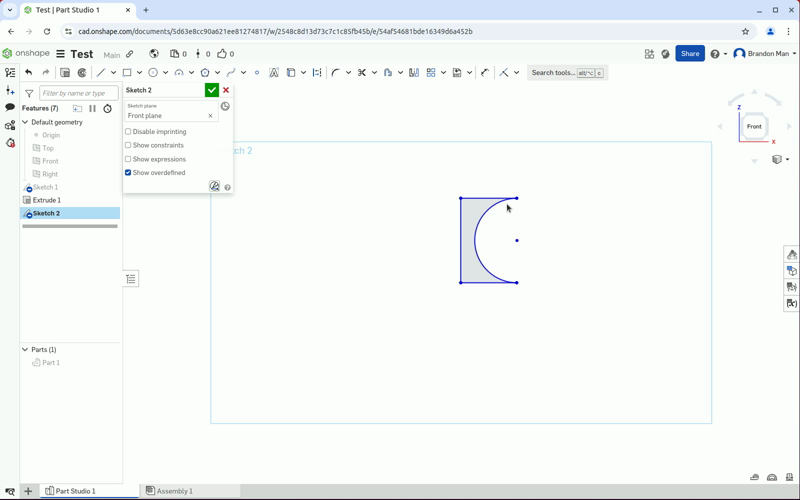
mouse_move(73, 352)
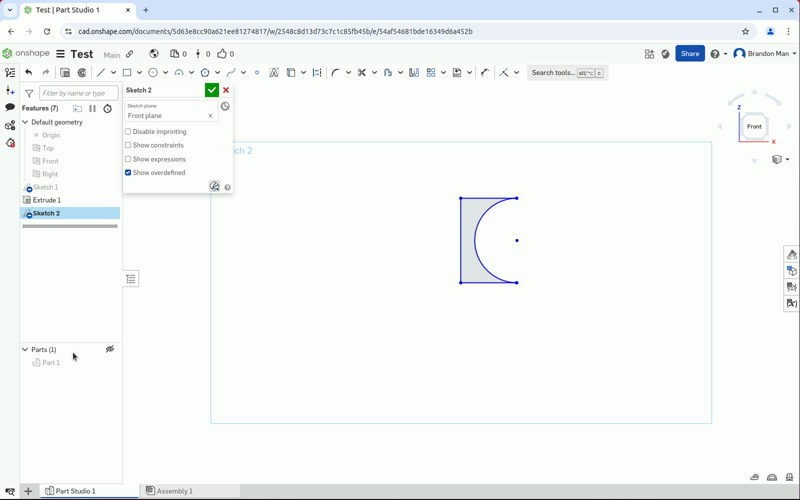
key(shift+y)
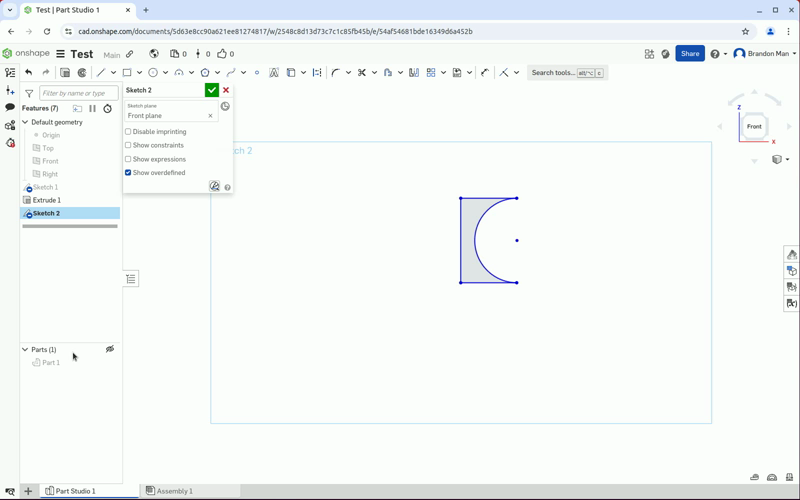
key(shift+e)
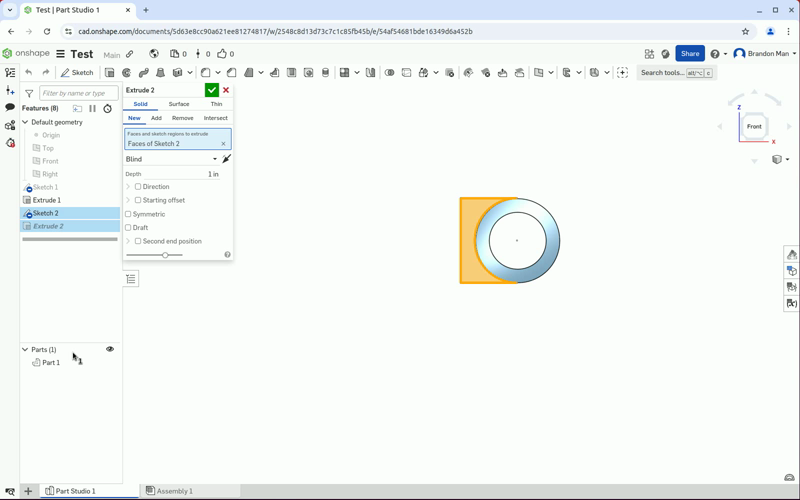
mouse_move(143, 106)
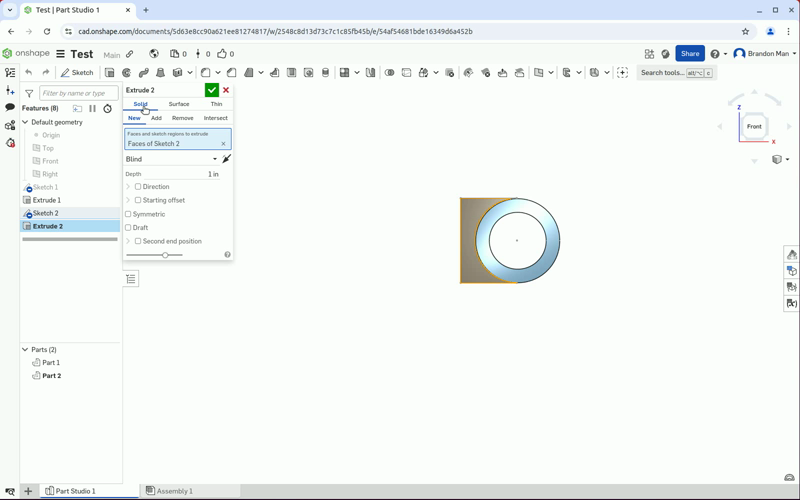
click(143, 106)
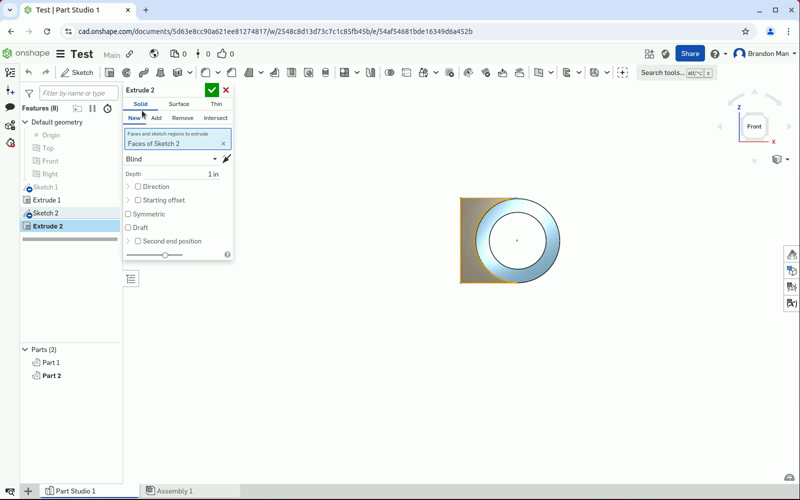
mouse_move(137, 120)
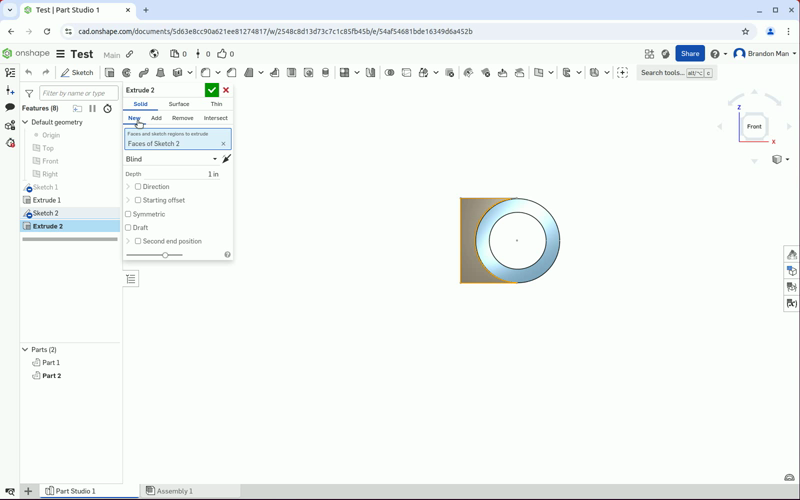
click(137, 120)
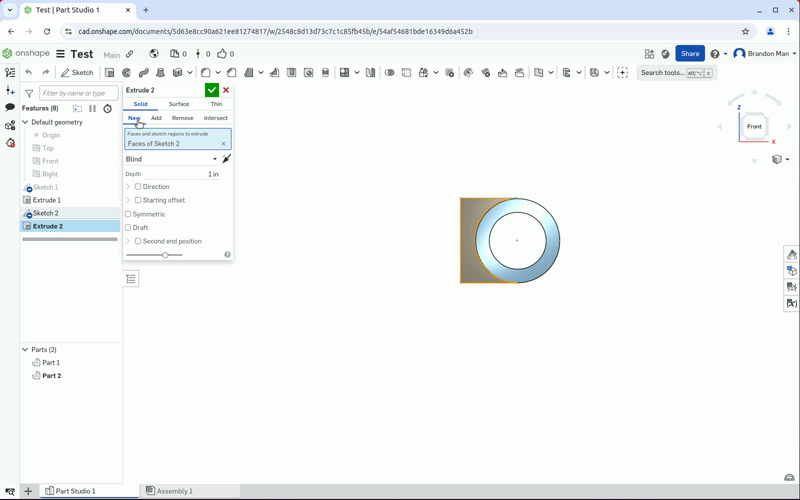
key(tab, 4)
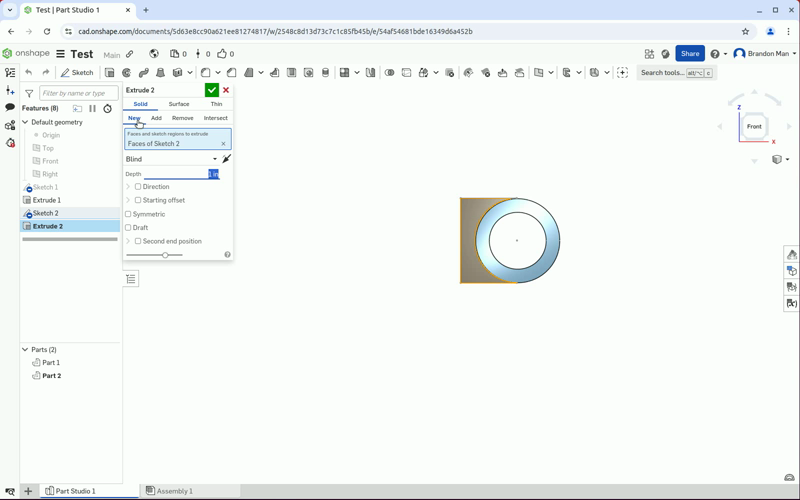
text(11.554)
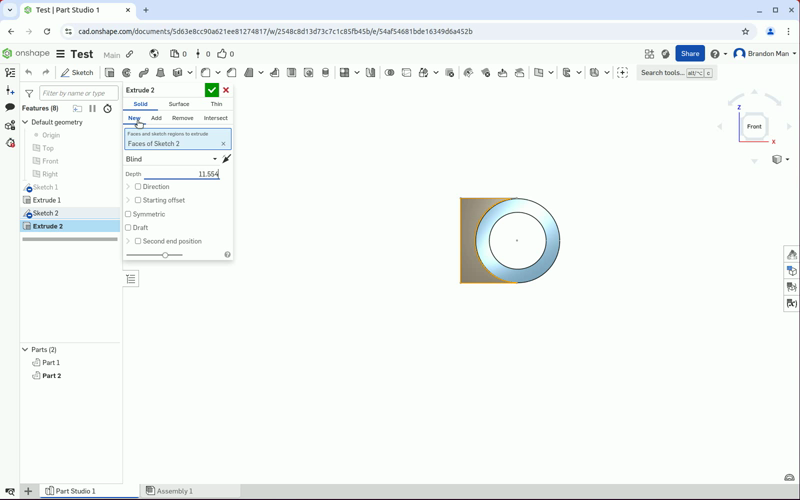
key(tab, 3)
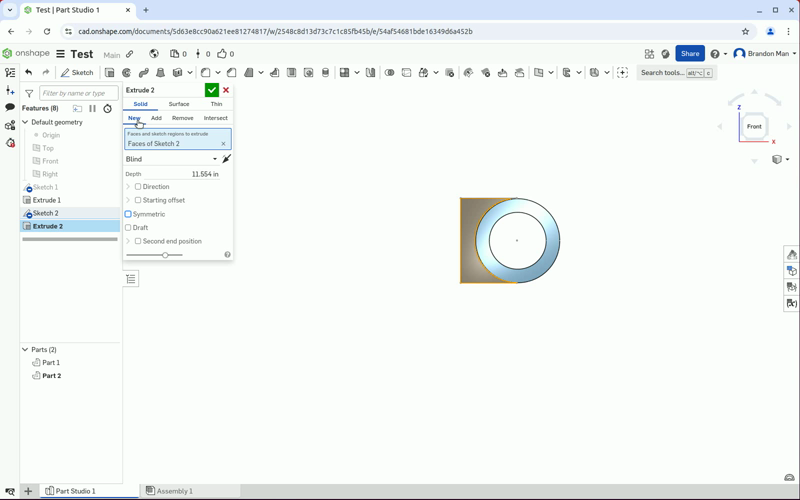
key(space)
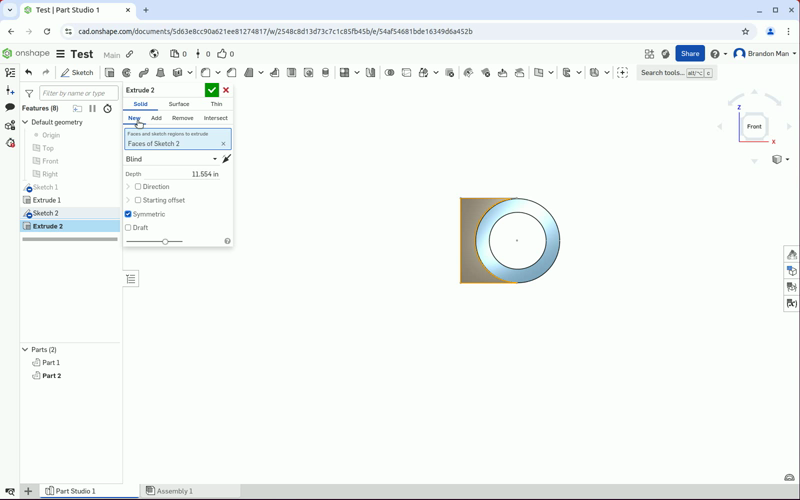
key(enter)
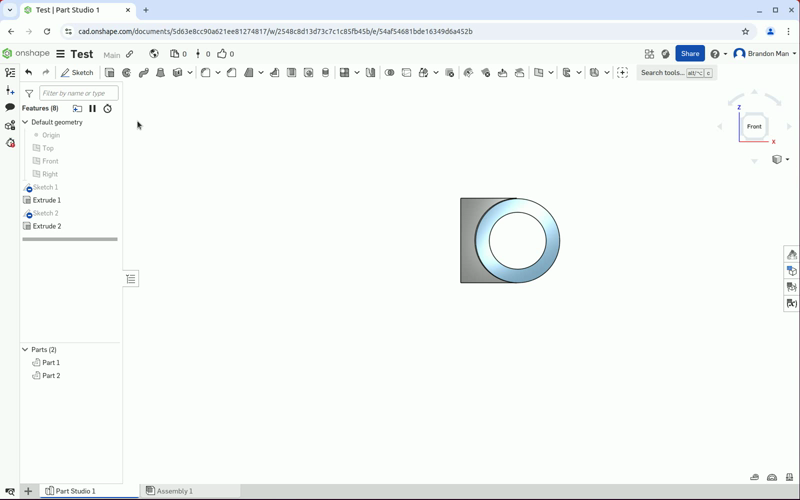
key(shift+h)
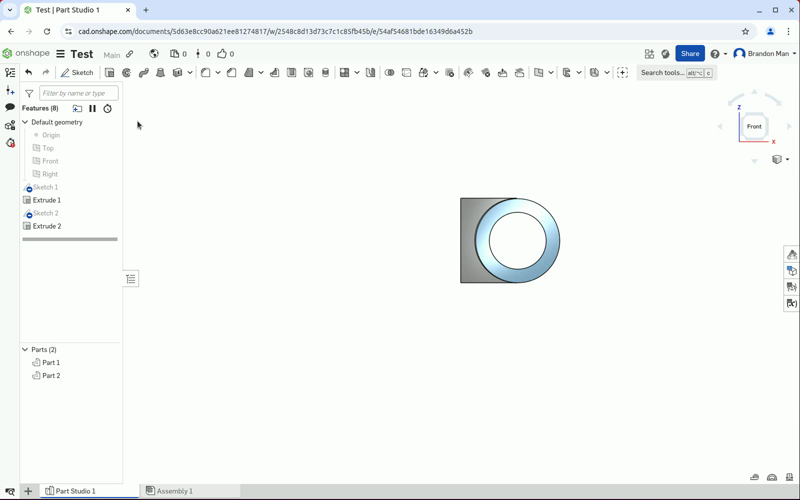
key(shift+h)
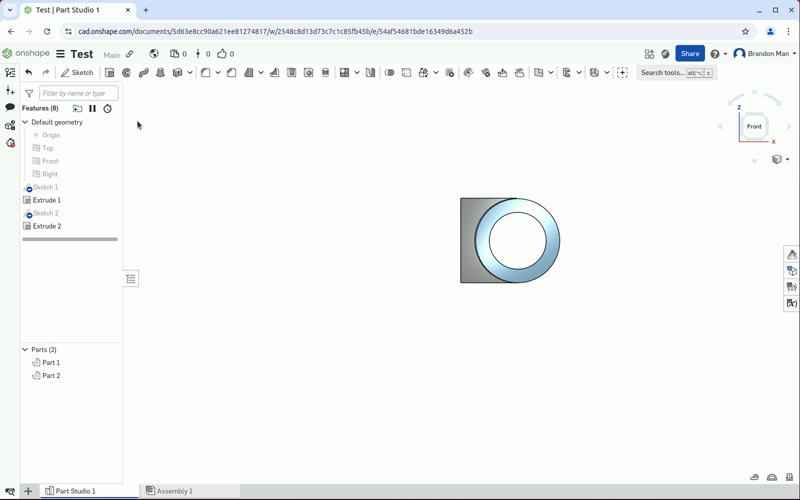
mouse_move(73, 189)
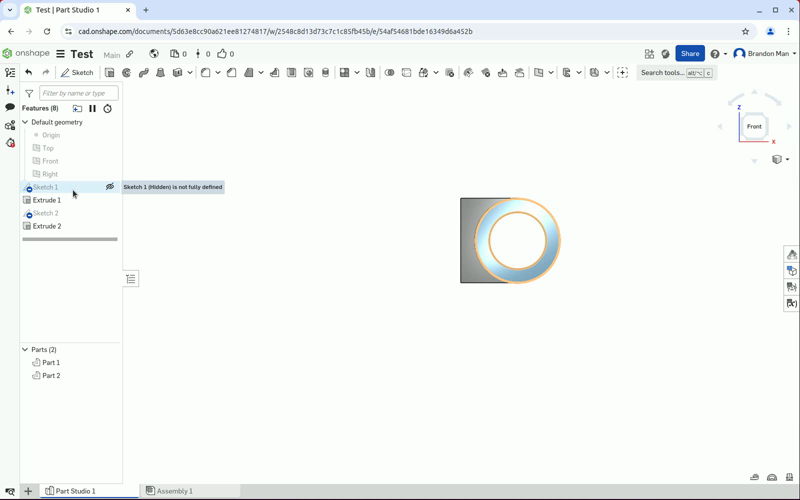
click(73, 189)
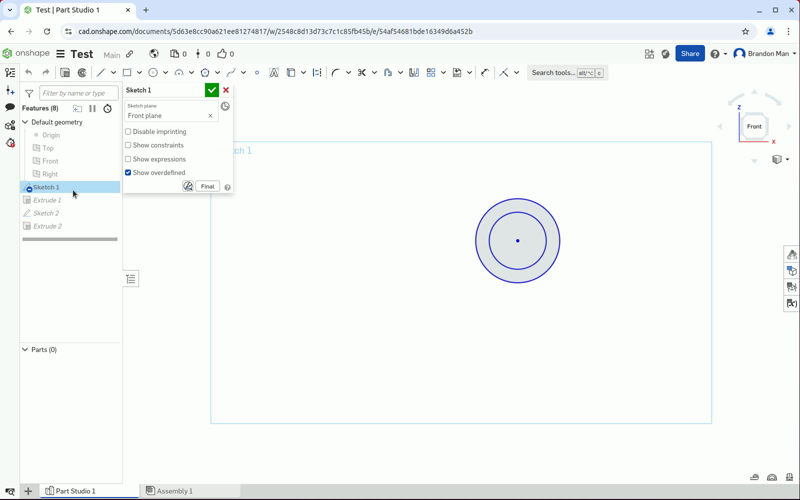
mouse_move(229, 92)
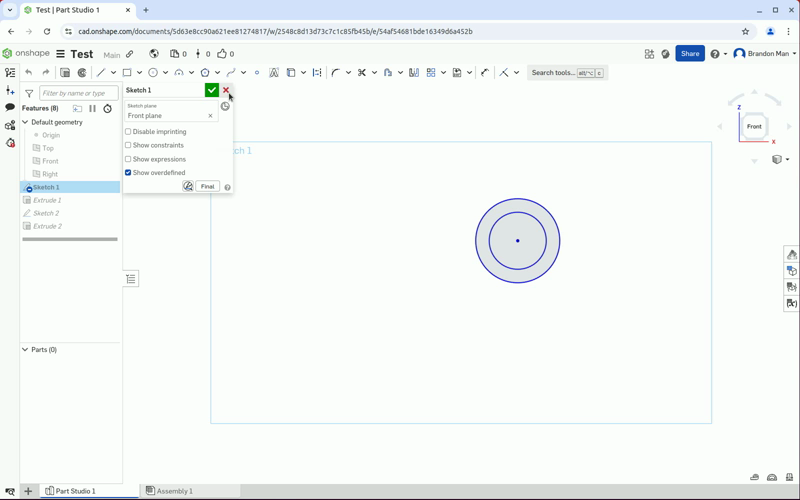
click(229, 92)
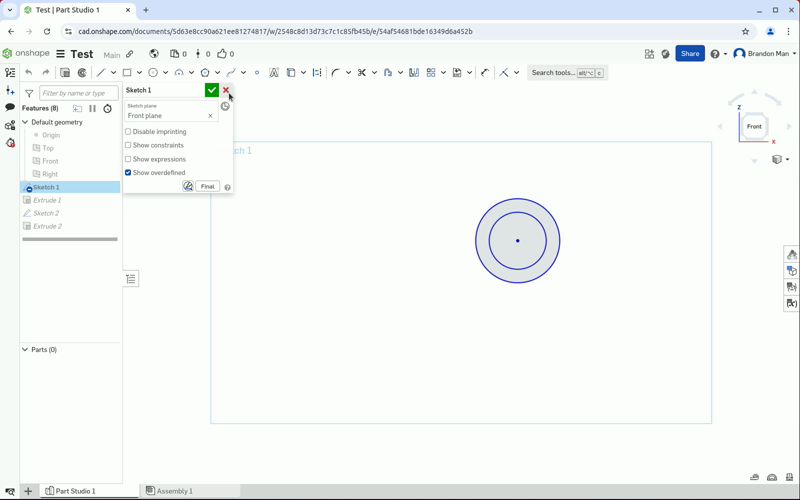
key(shift+s)
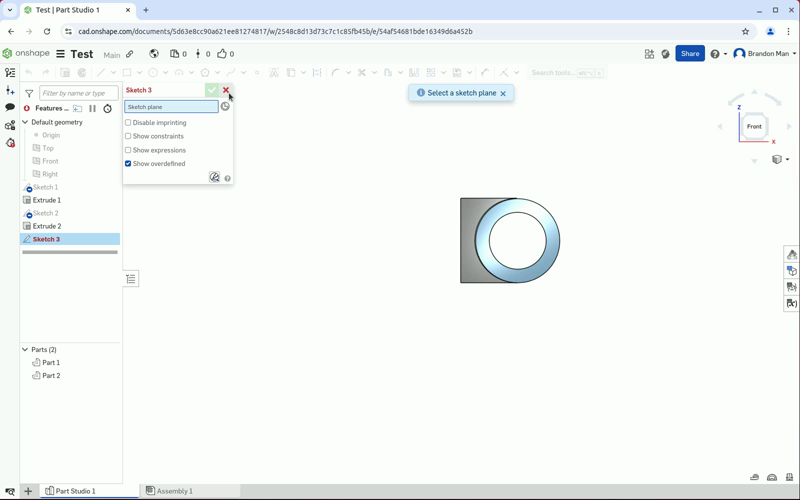
mouse_move(73, 163)
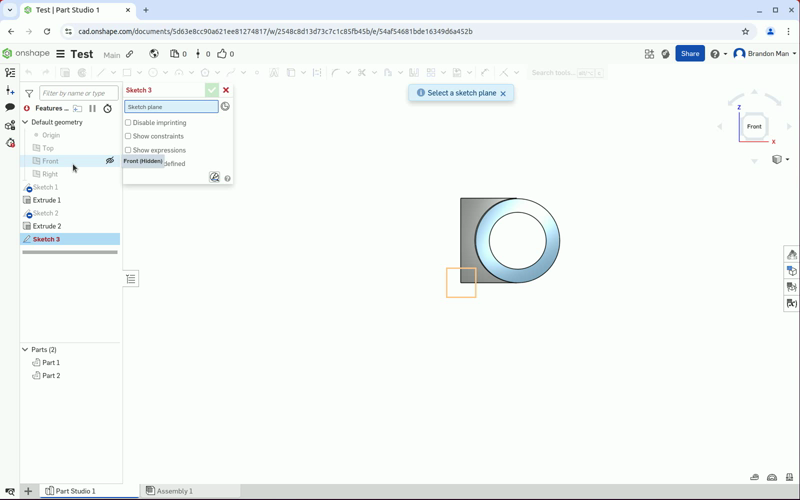
click(73, 163)
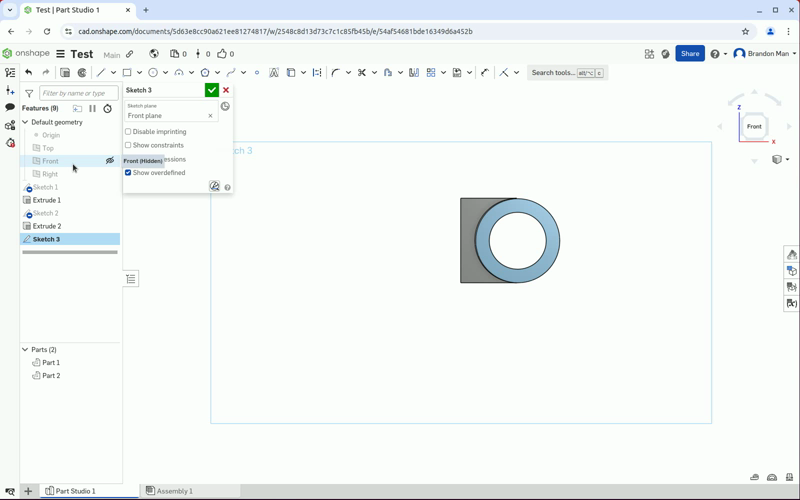
mouse_move(73, 352)
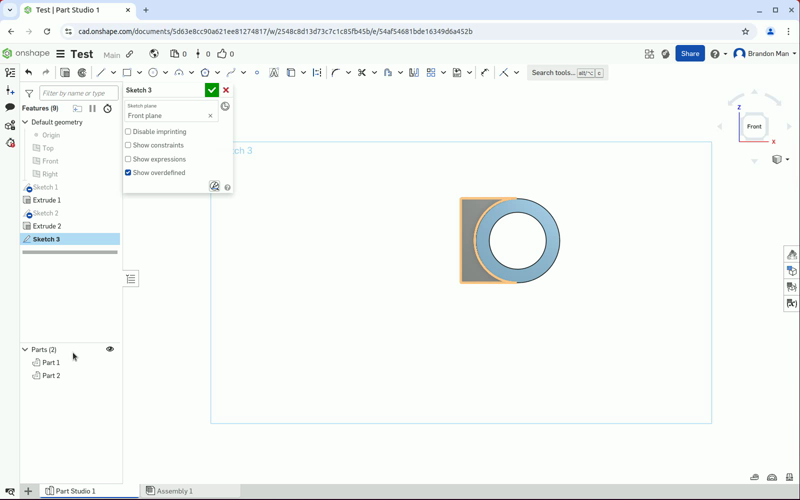
key(y)
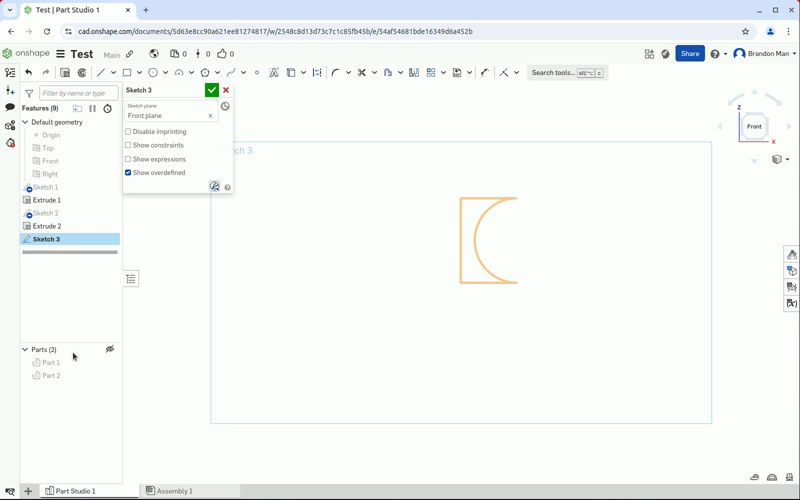
key(l)
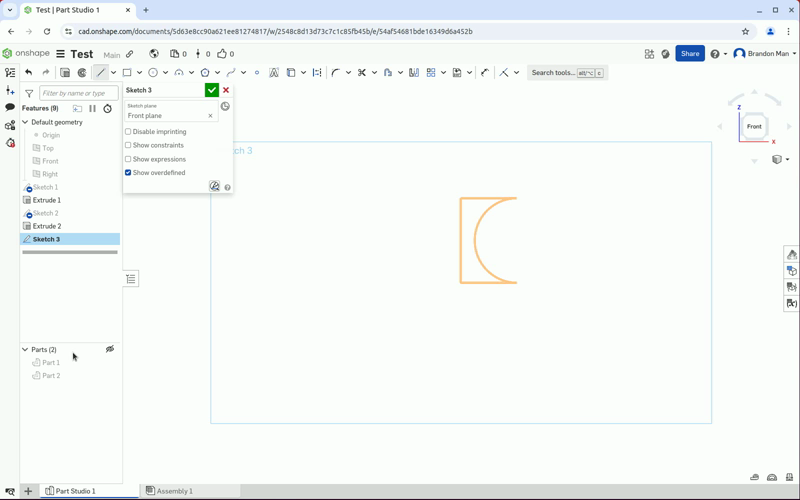
key_down(shift)
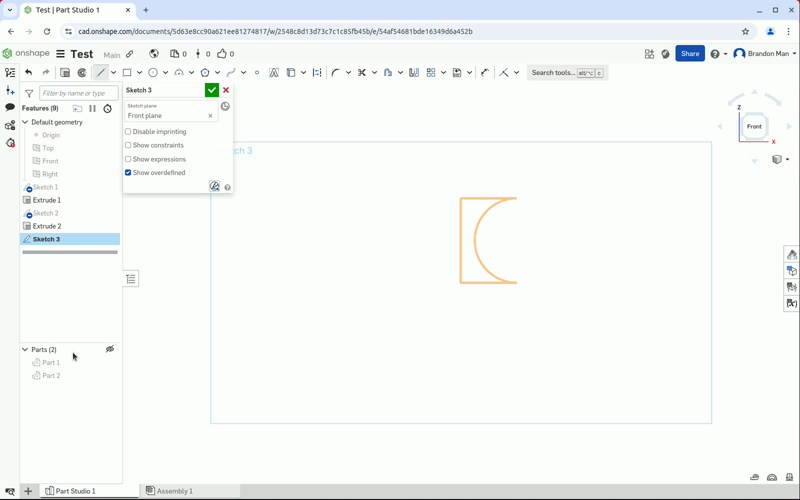
mouse_move(404, 282)
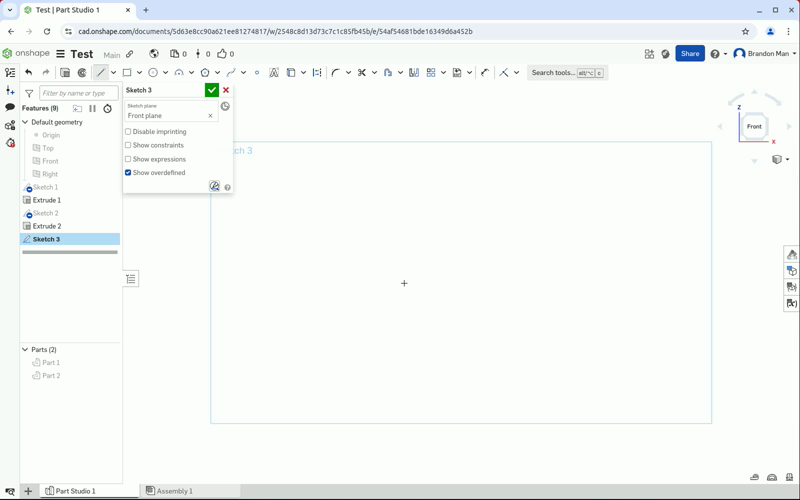
click(404, 282)
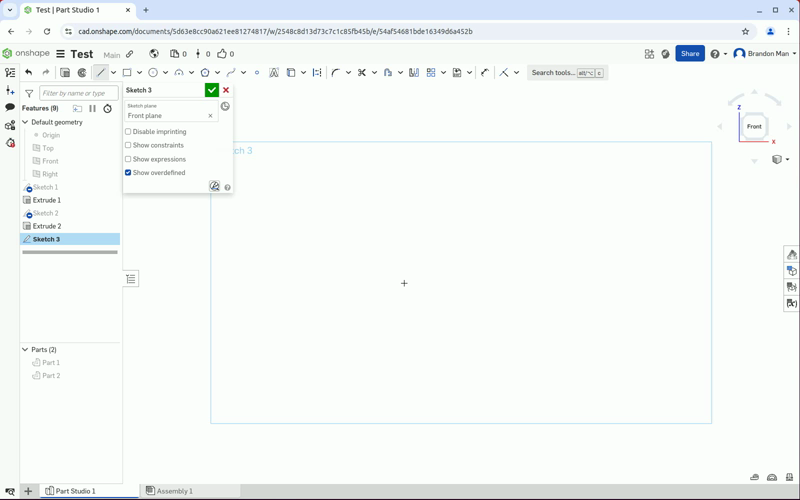
key_up(shift)
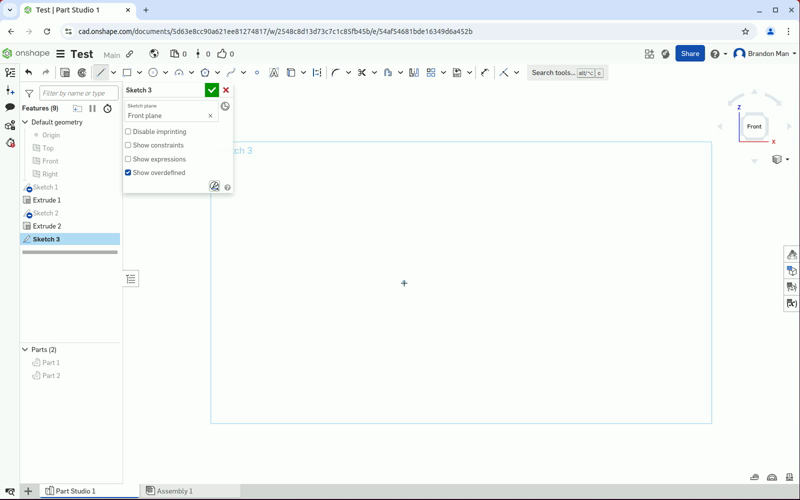
key_down(shift)
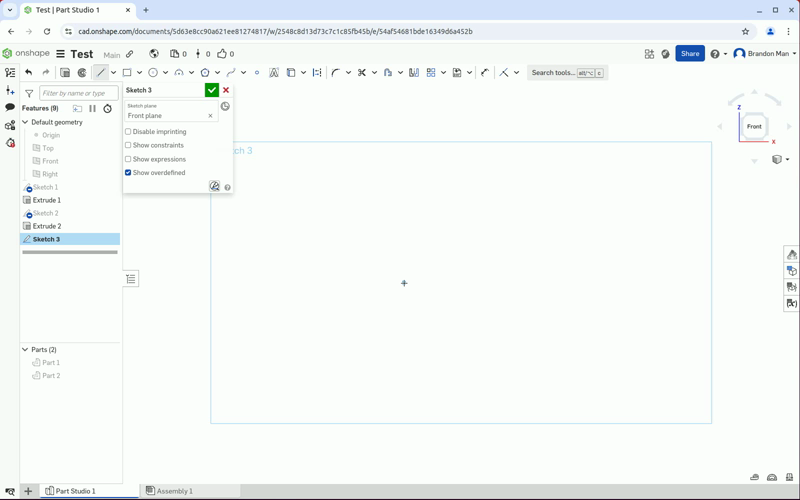
mouse_move(434, 282)
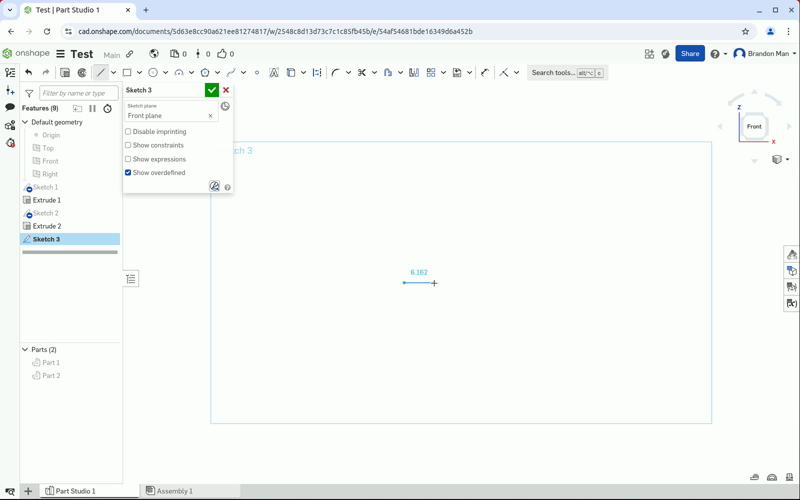
mouse_move(461, 282)
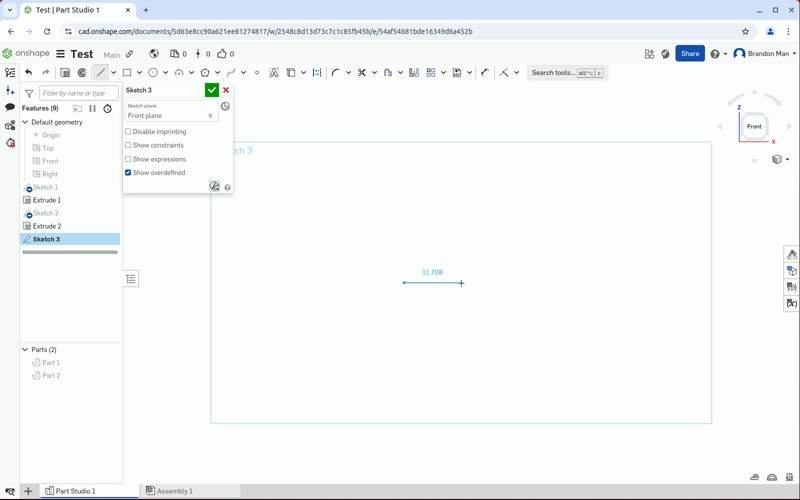
click(461, 282)
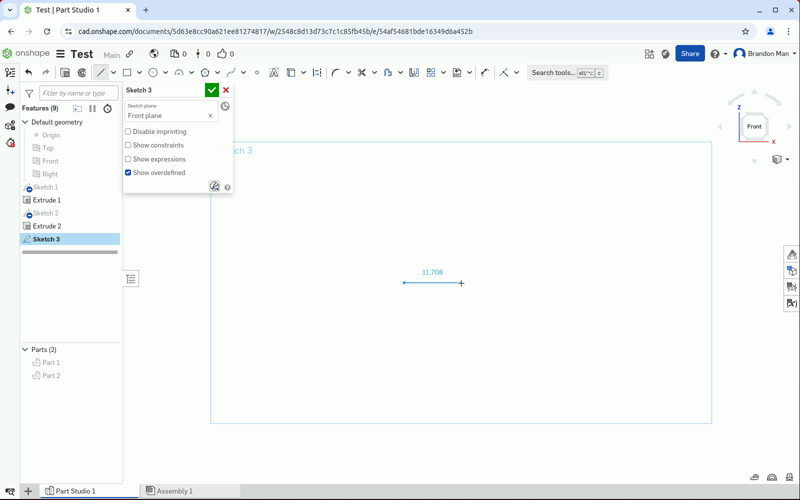
key_up(shift)
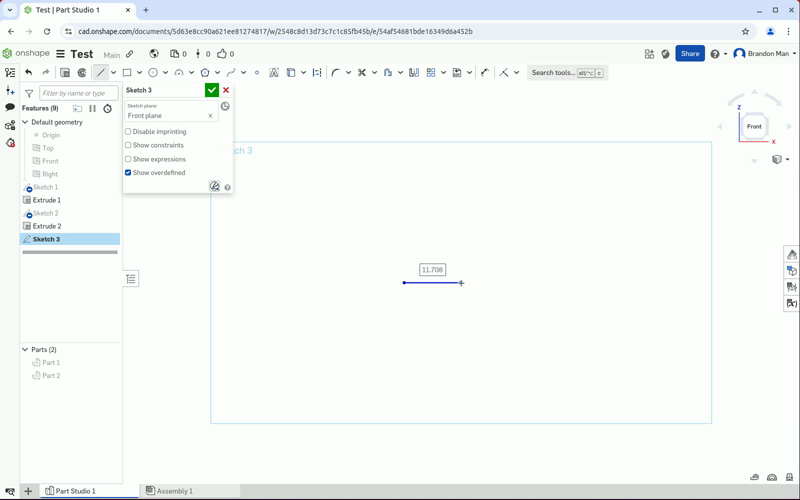
key_down(shift)
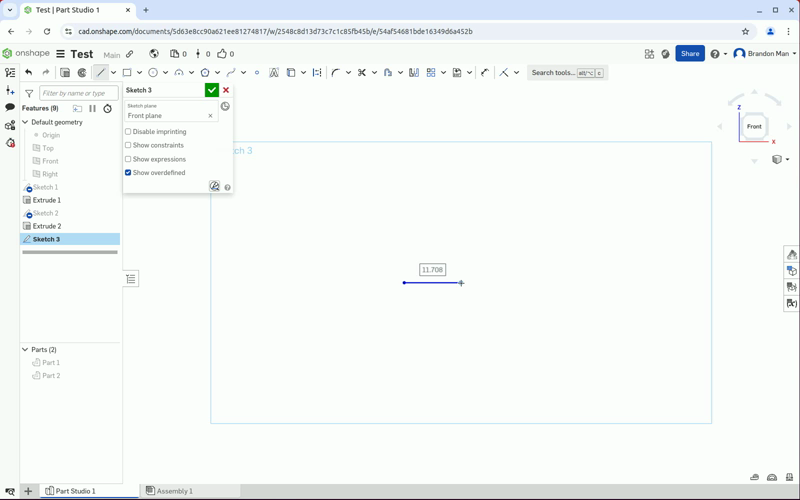
mouse_move(461, 170)
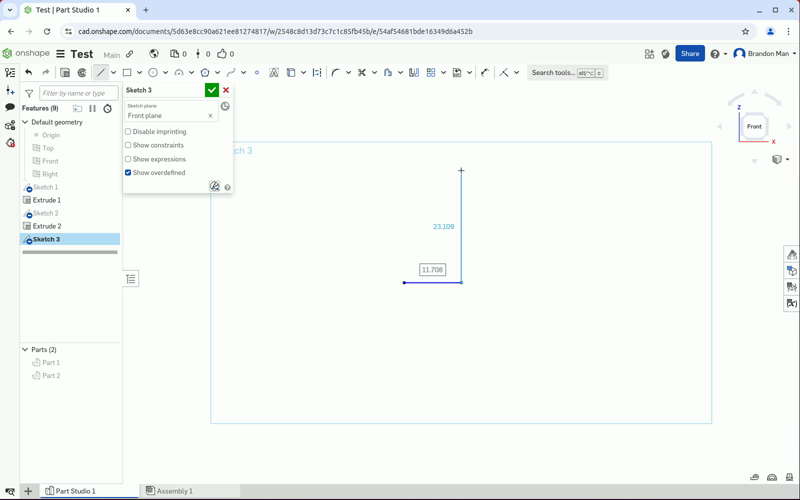
click(461, 170)
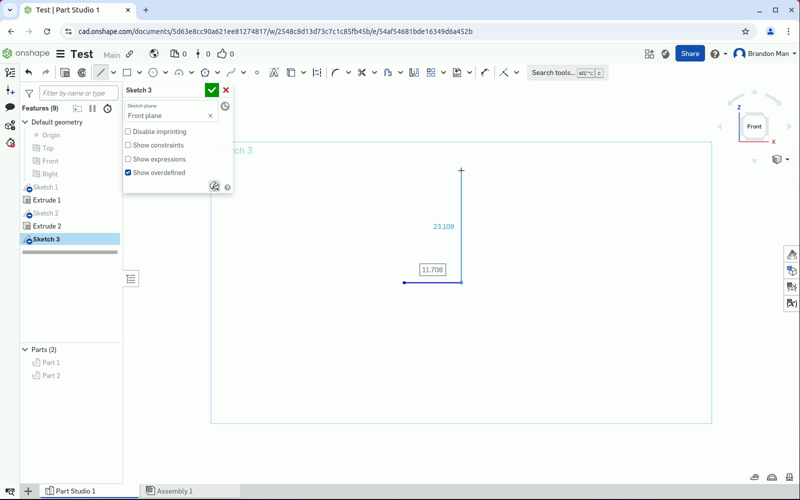
key_up(shift)
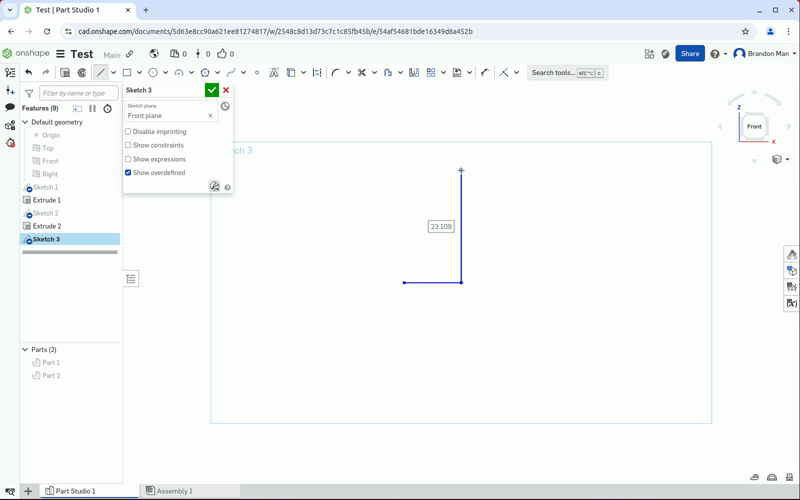
key_down(shift)
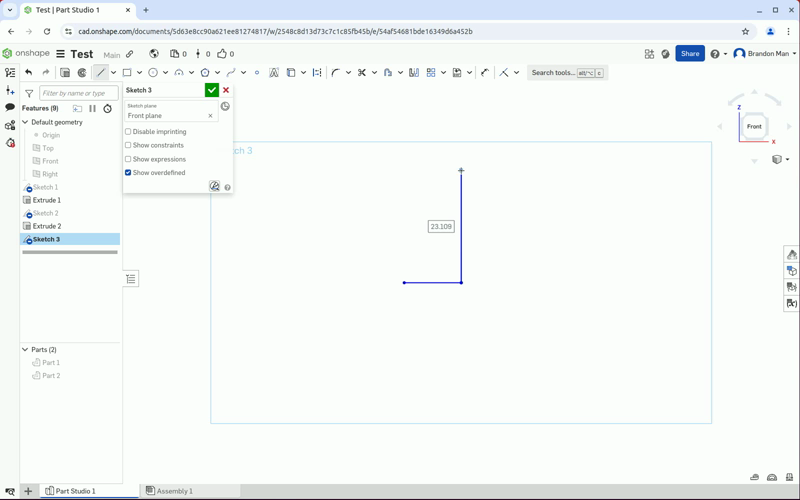
mouse_move(491, 170)
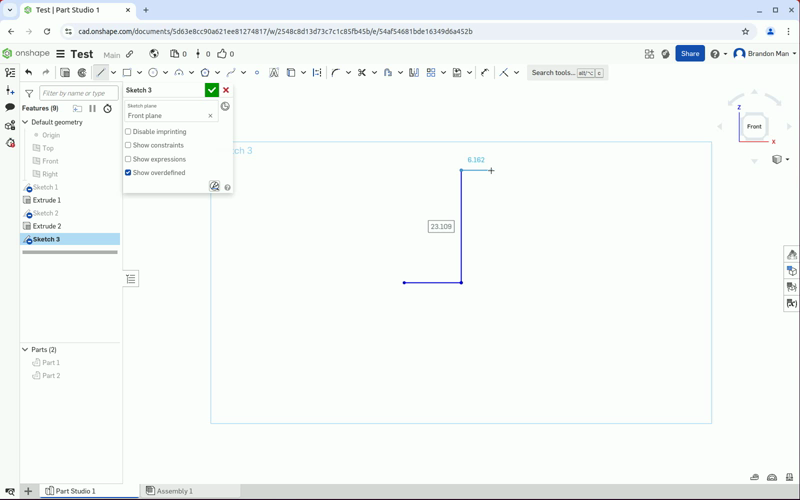
mouse_move(404, 170)
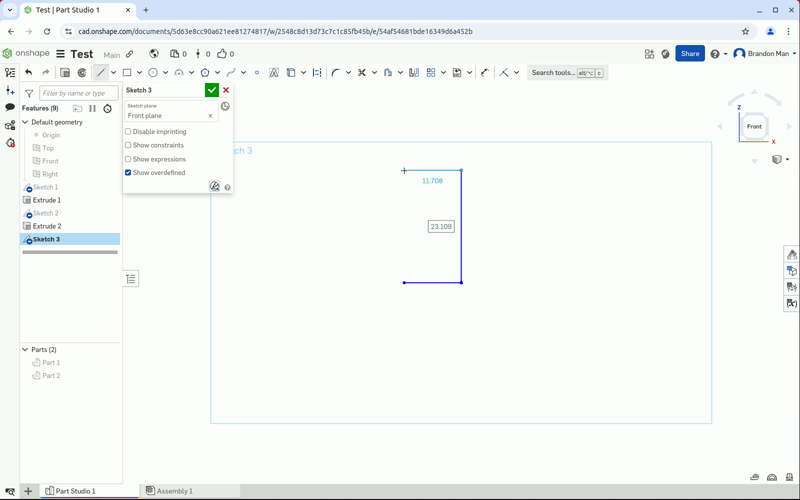
click(404, 170)
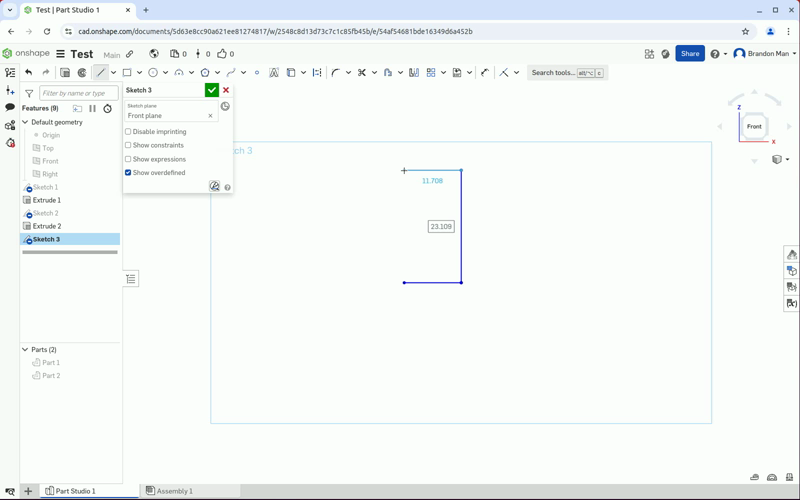
key_up(shift)
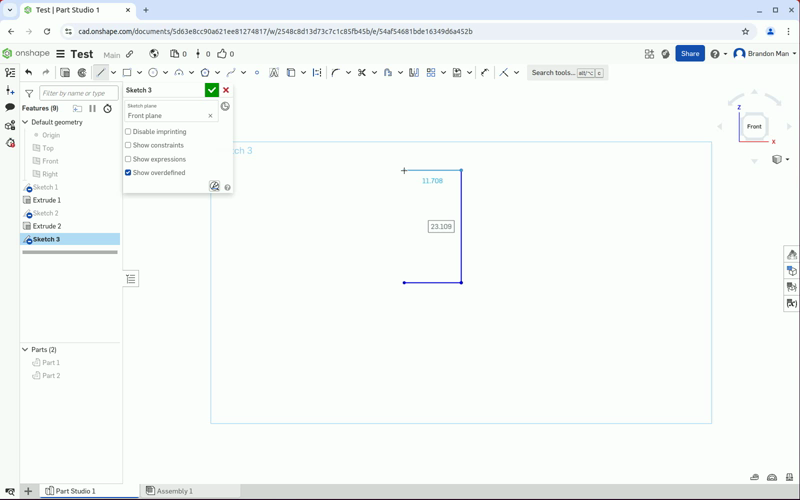
key_down(shift)
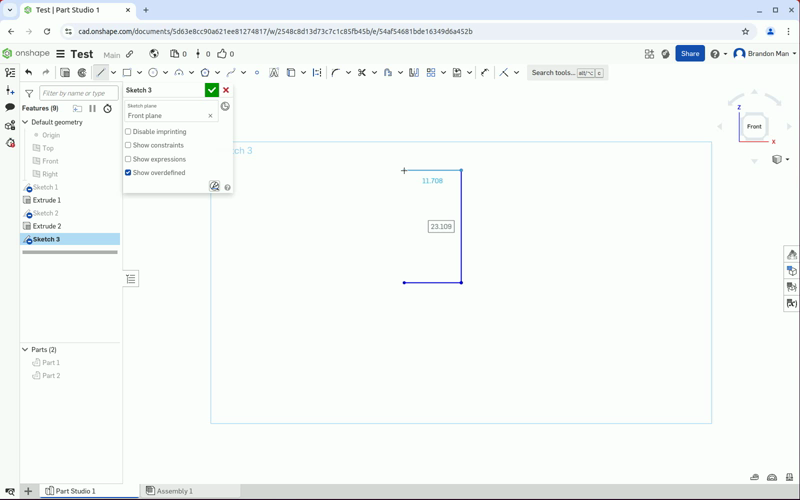
mouse_move(404, 282)
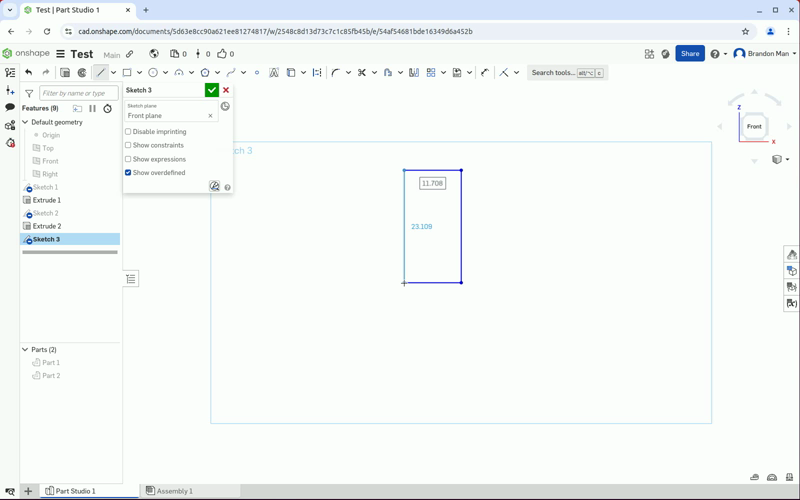
key_up(shift)
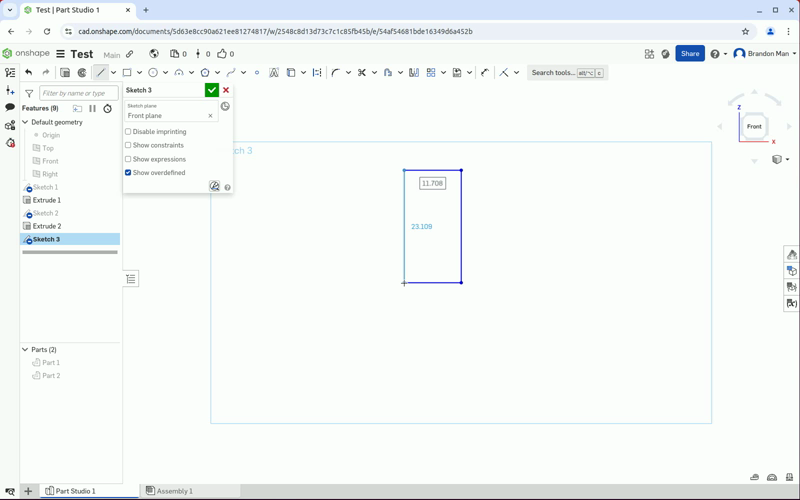
click(404, 282)
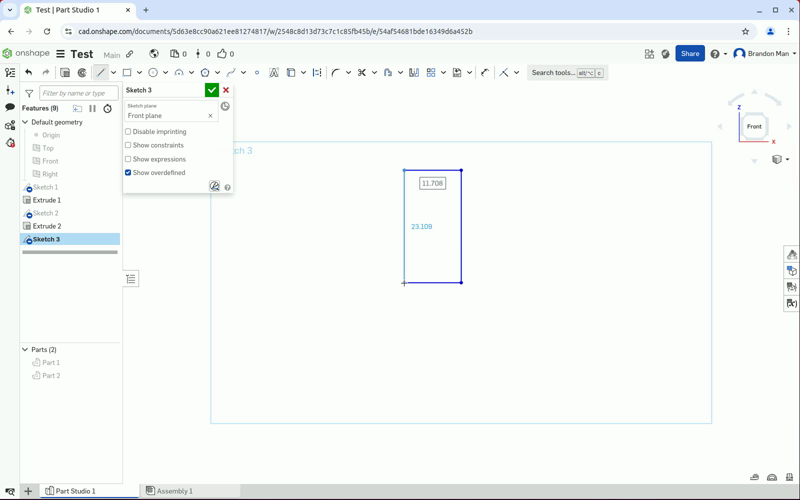
key(esc)
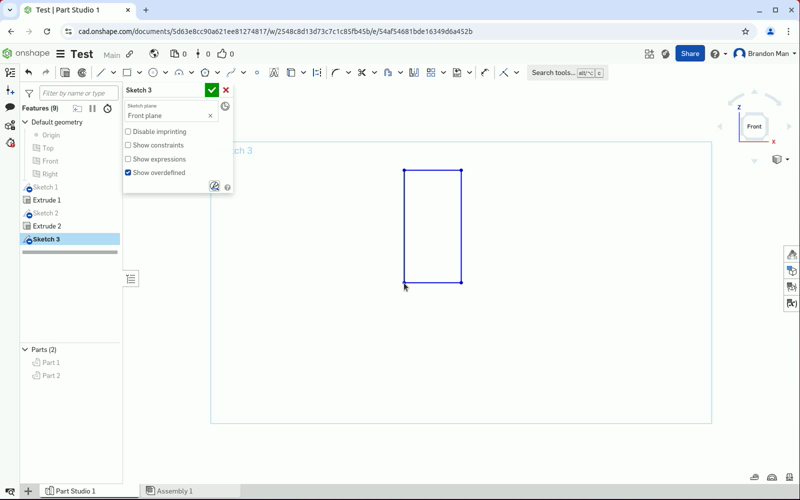
mouse_move(410, 195)
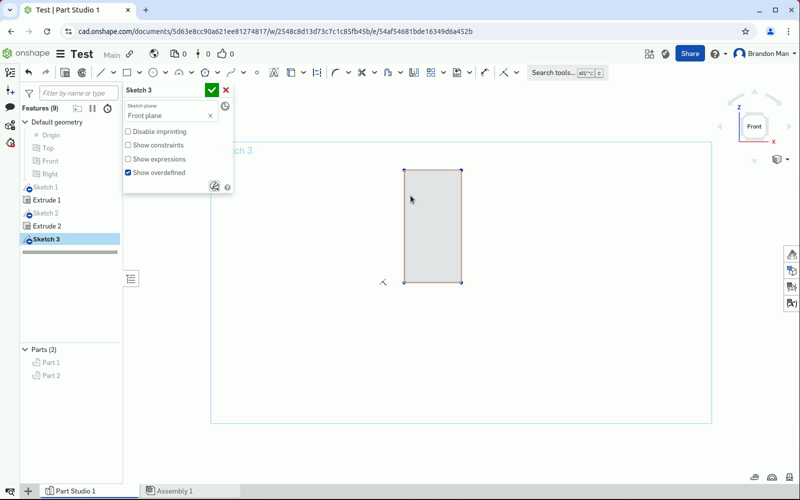
click(410, 195)
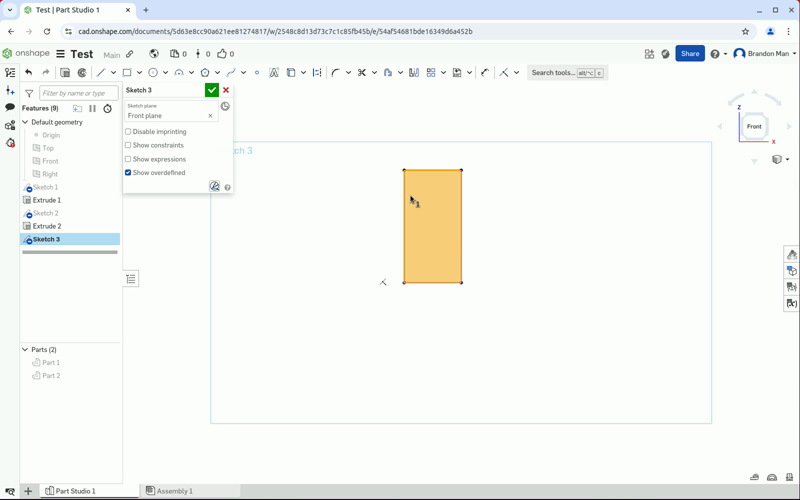
mouse_move(73, 352)
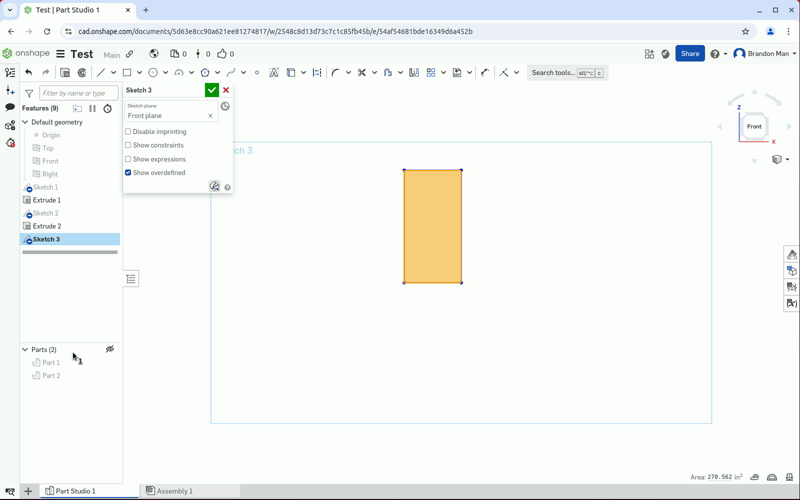
key(shift+y)
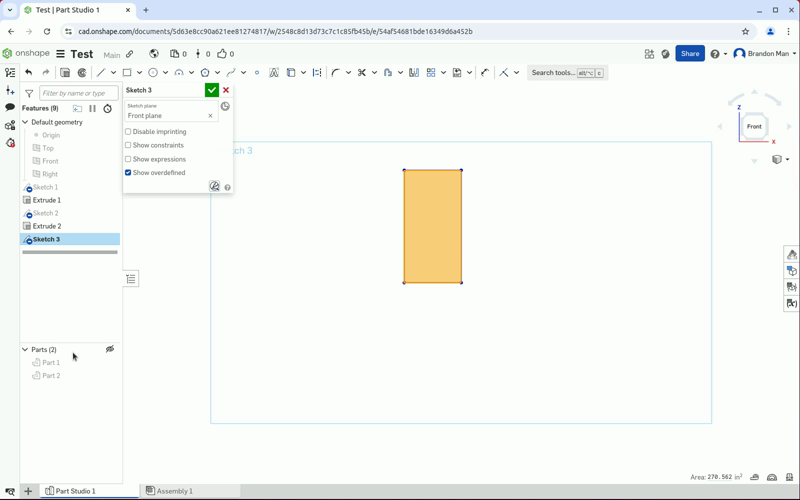
key(shift+e)
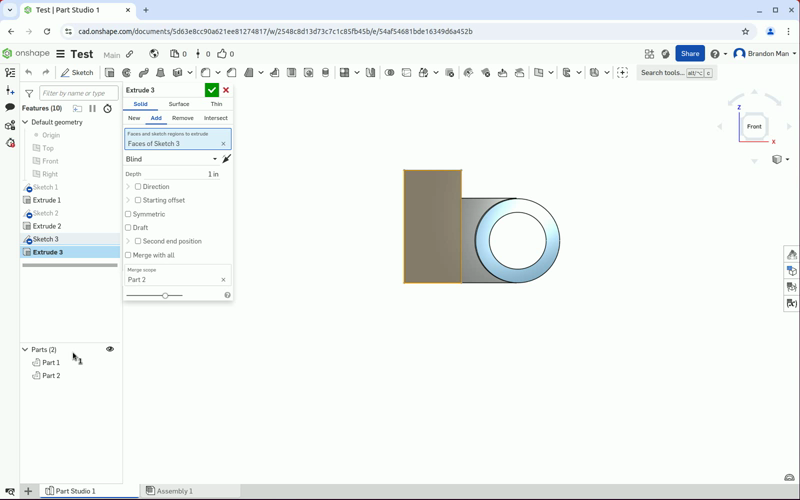
mouse_move(143, 106)
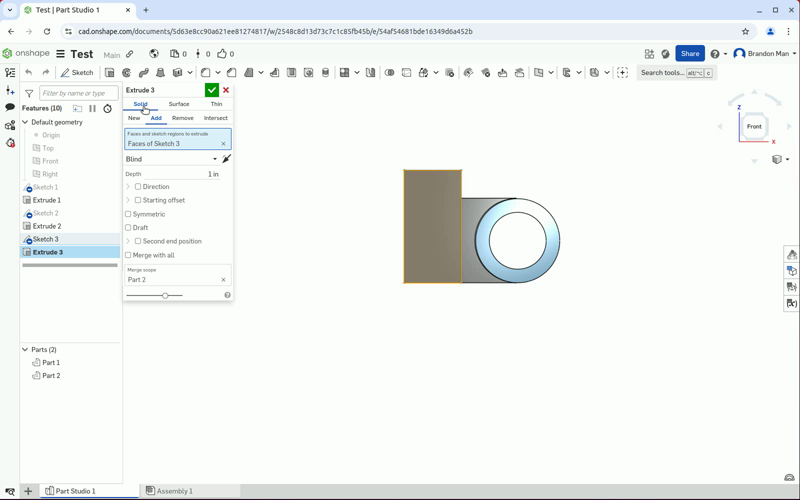
click(143, 106)
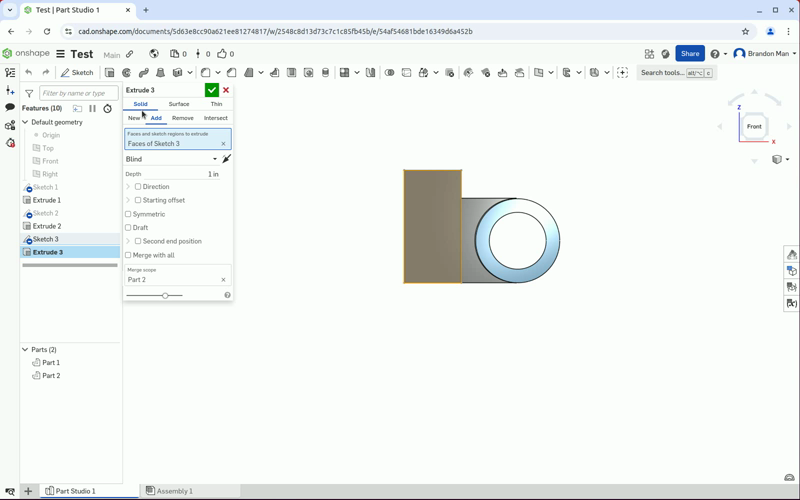
mouse_move(137, 120)
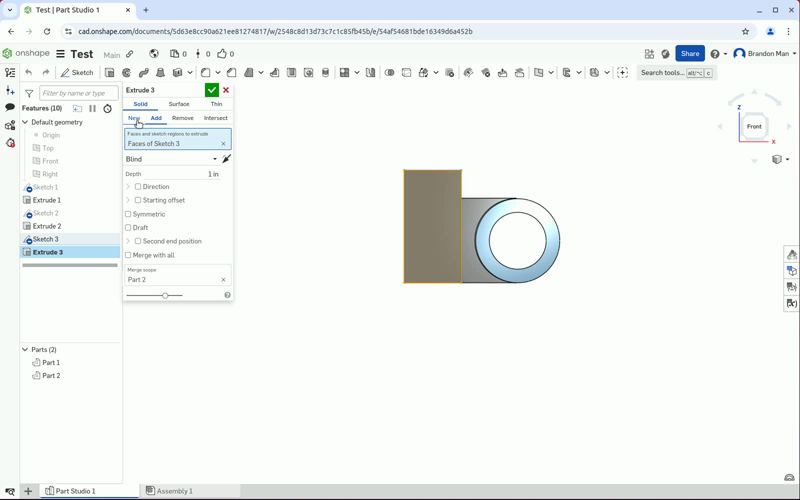
click(137, 120)
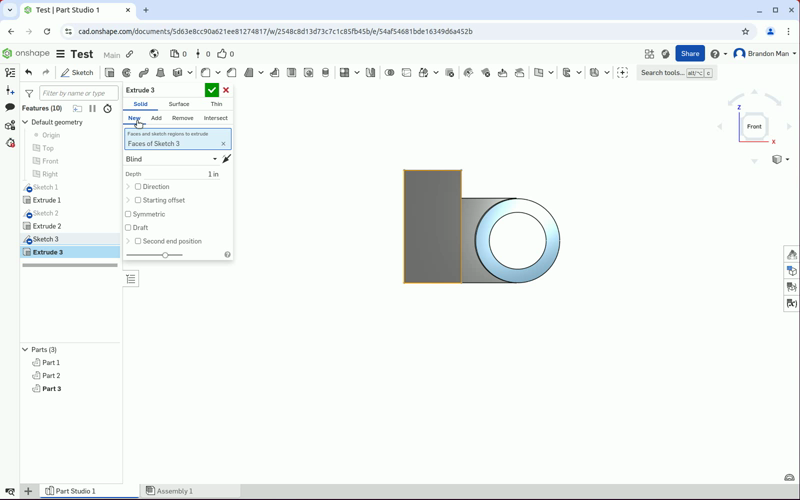
key(tab, 4)
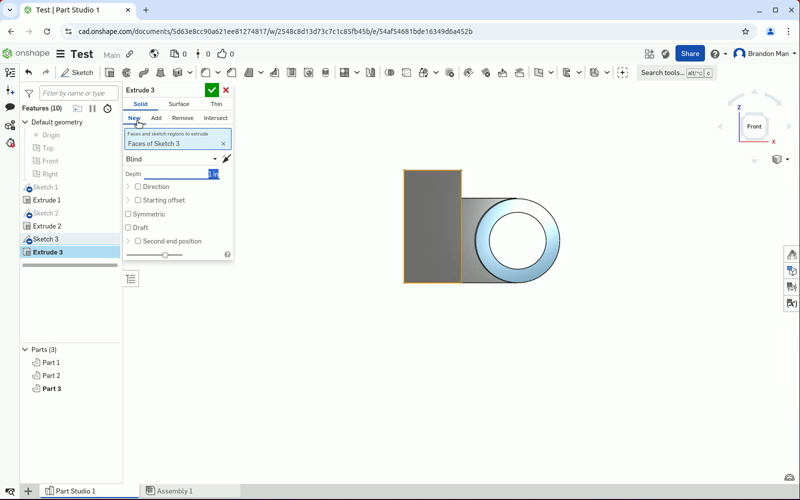
text(23.108)
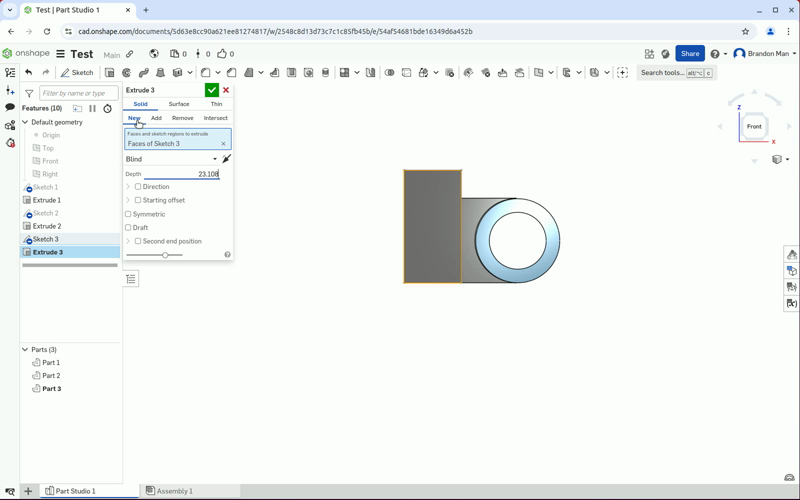
key(tab, 3)
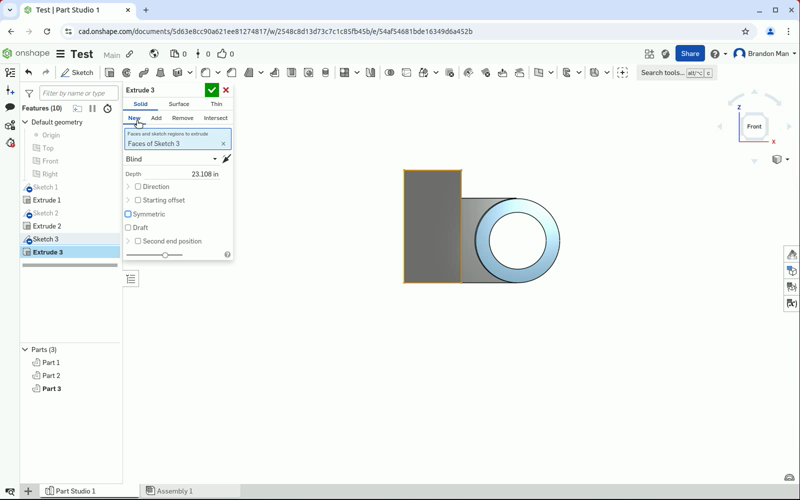
key(space)
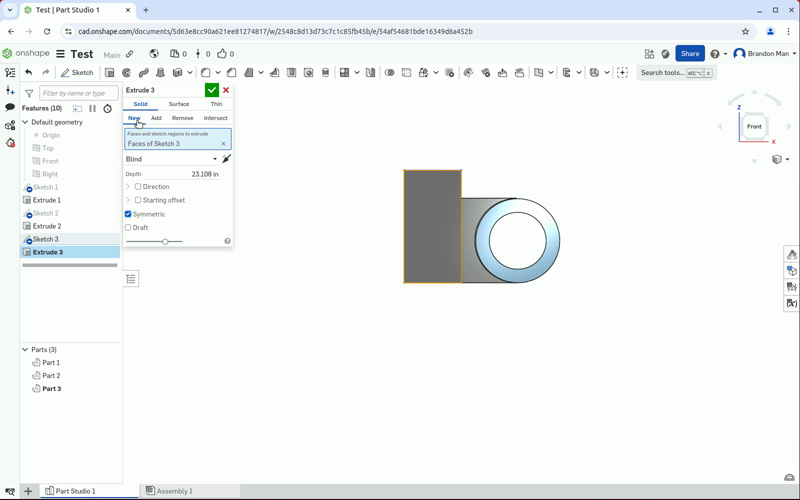
key(enter)
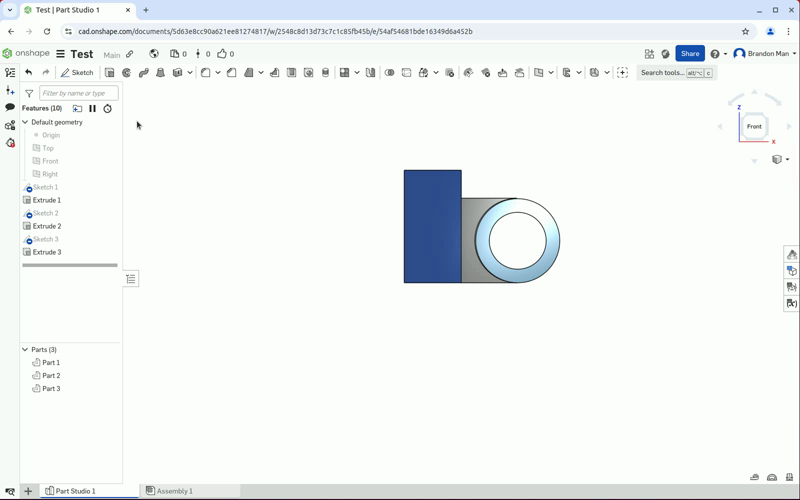
key(shift+h)
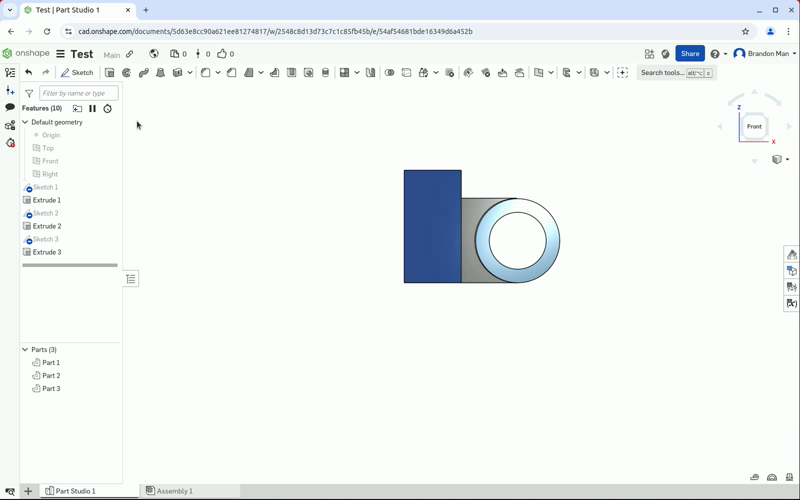
key(shift+h)
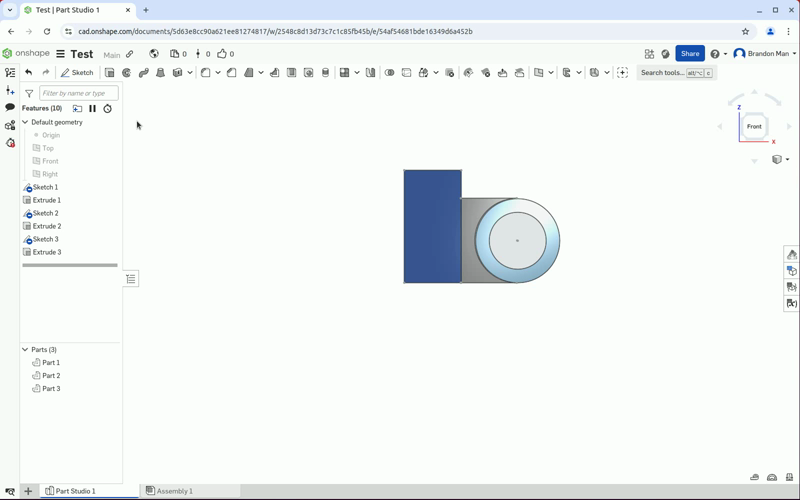
key(shift+7)
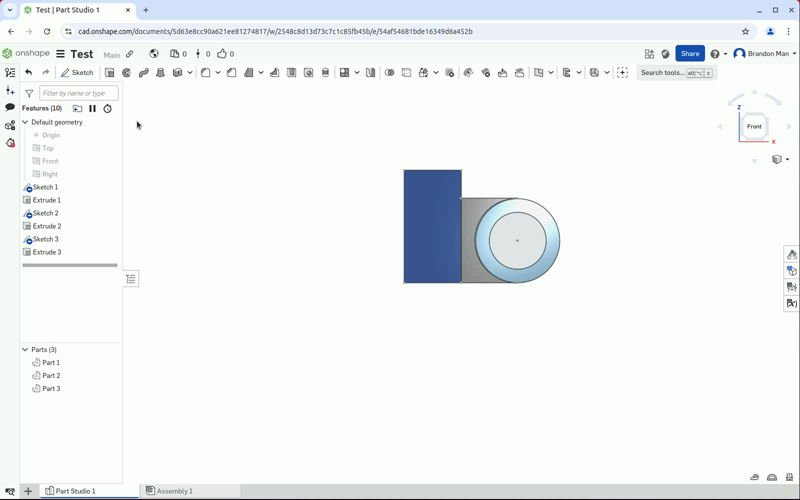
key(left, 2)
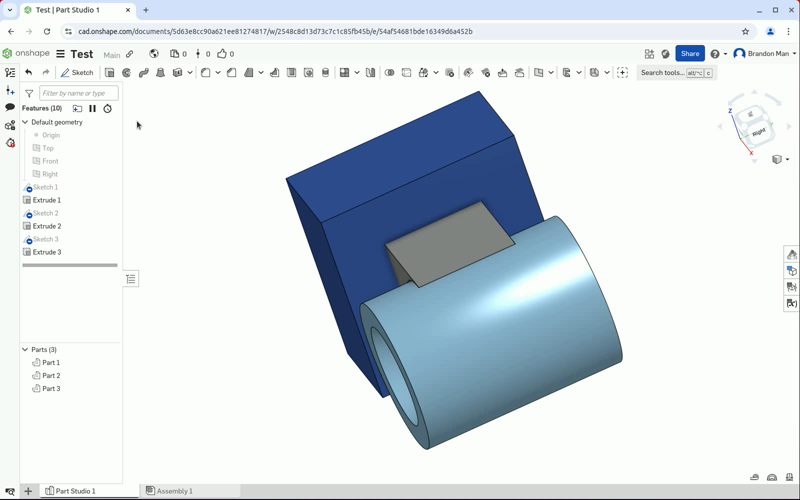
key(down, 2)
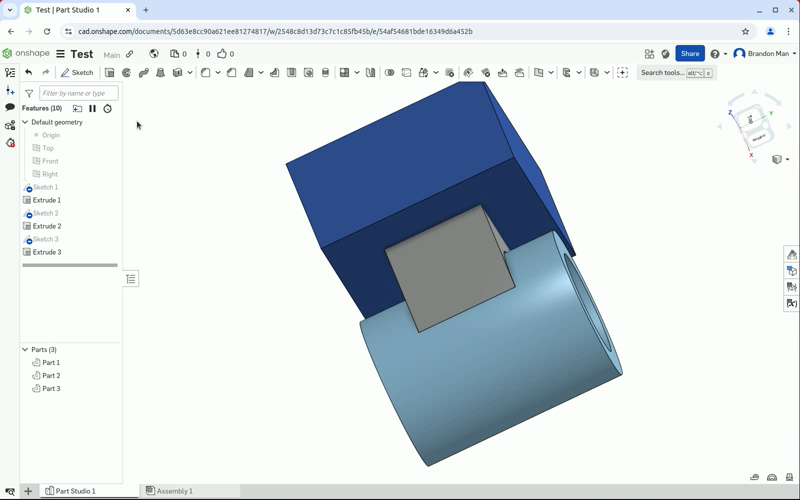
key(up, 2)
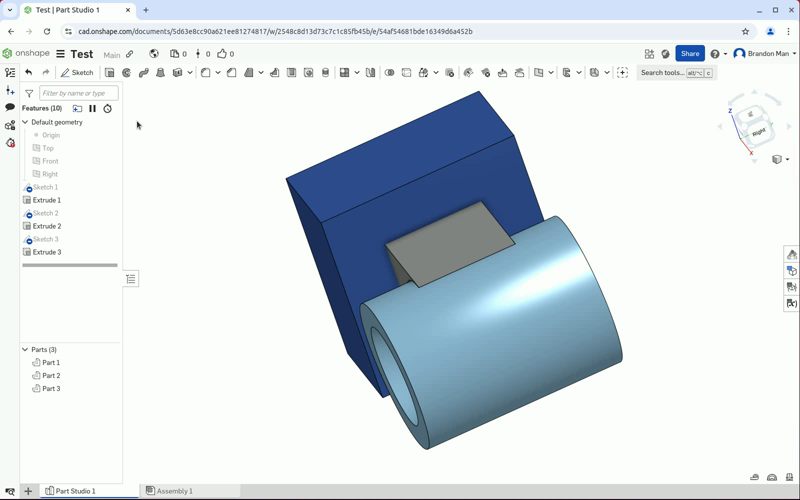
key(right, 2)
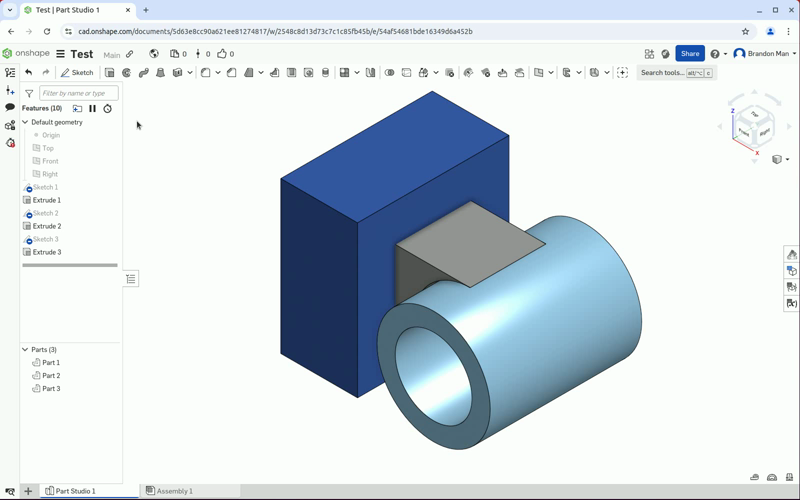
mouse_move(73, 189)
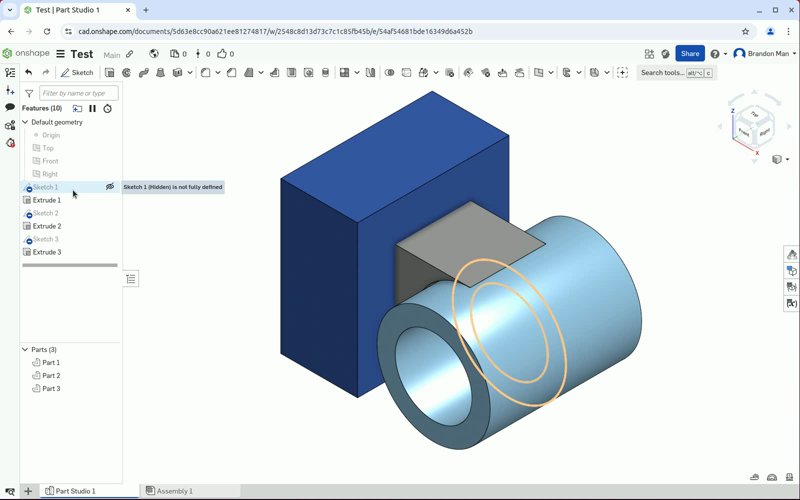
click(73, 189)